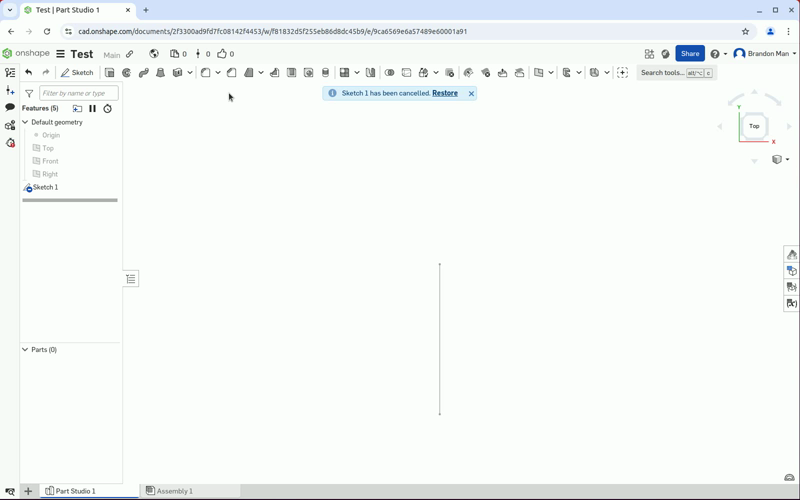
key(shift+h)
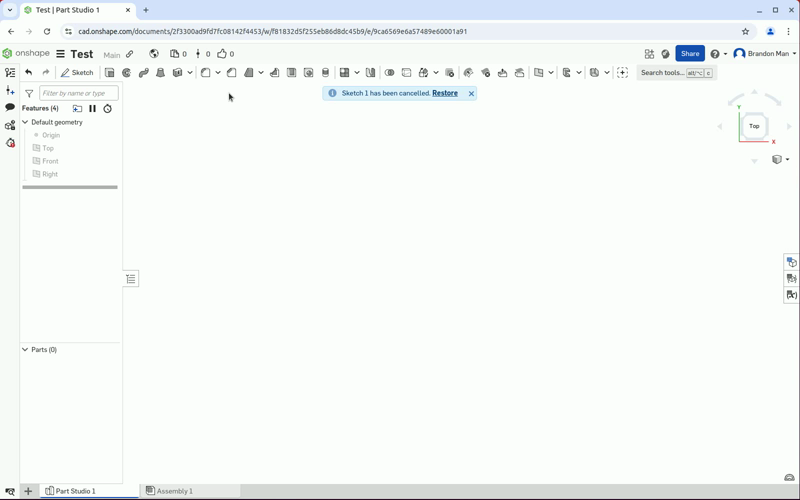
mouse_move(73, 352)
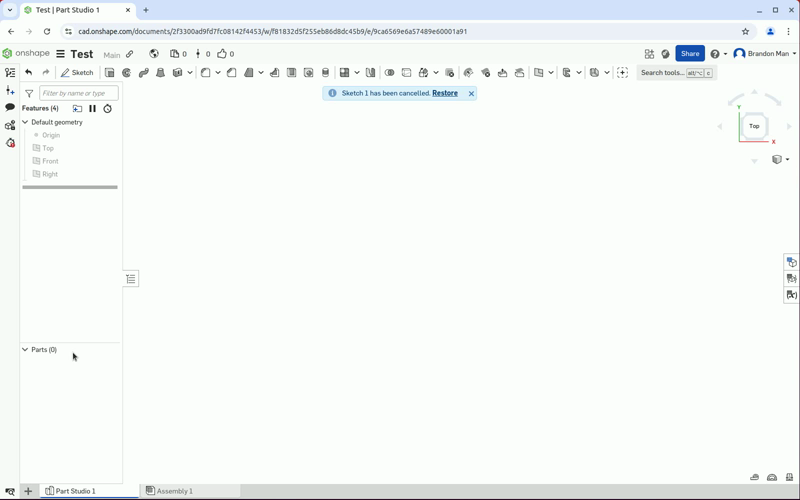
key(y)
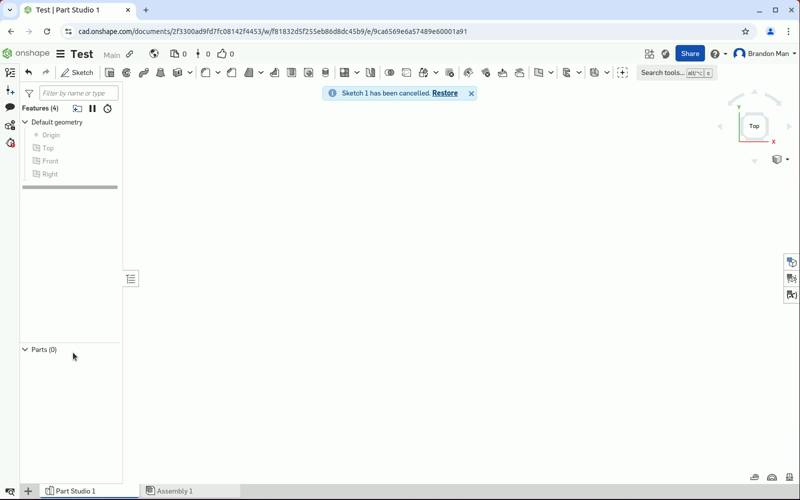
key(shift+p)
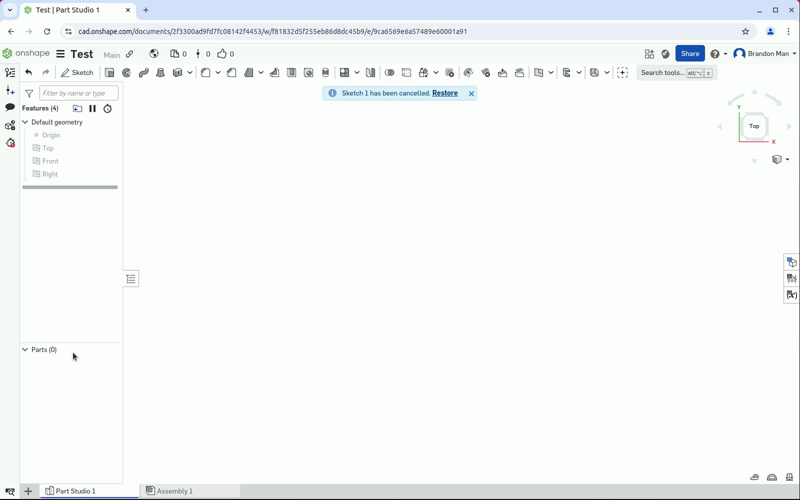
key(space)
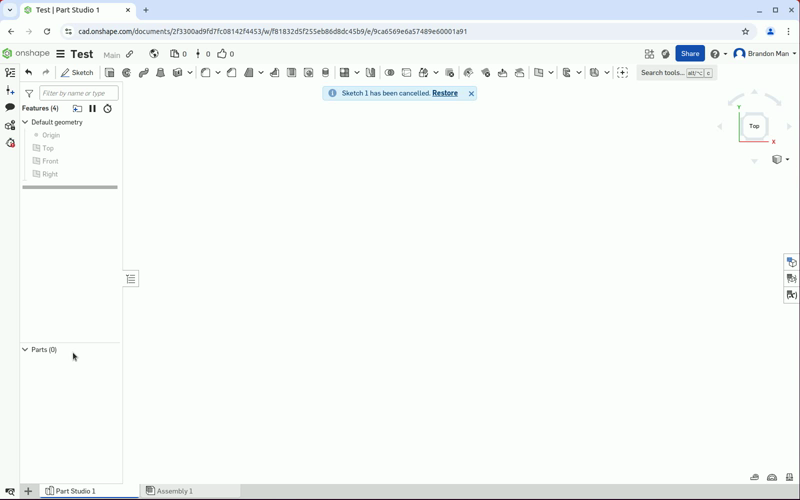
key_down(shift)
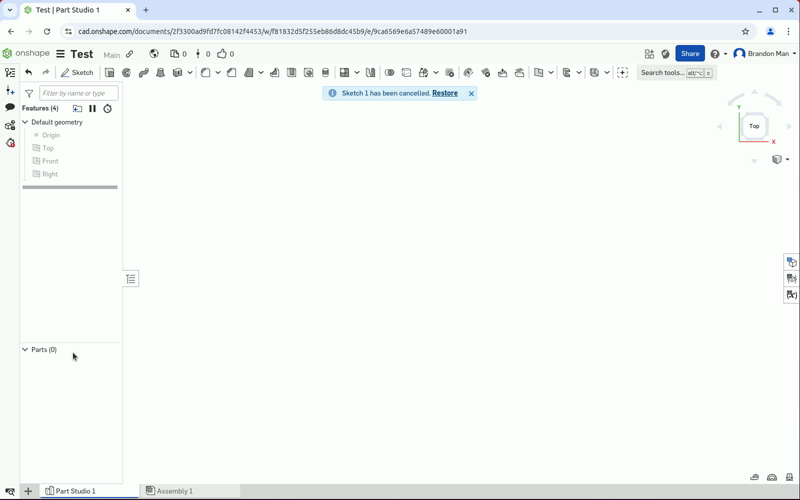
key(up)
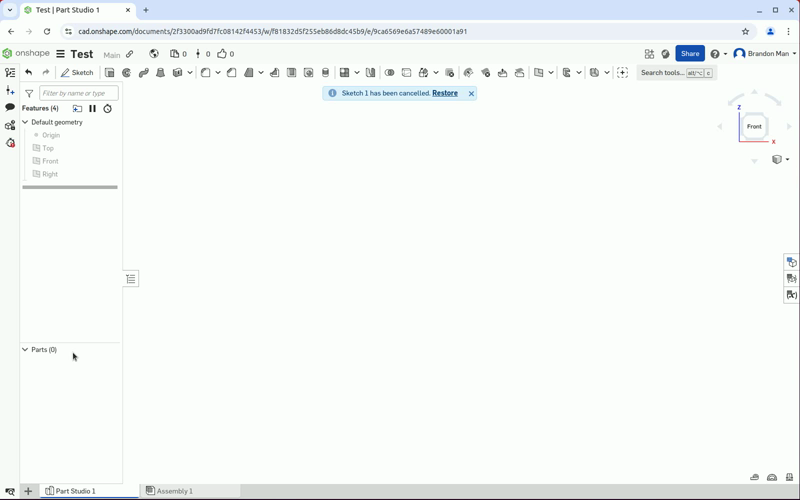
key_up(shift)
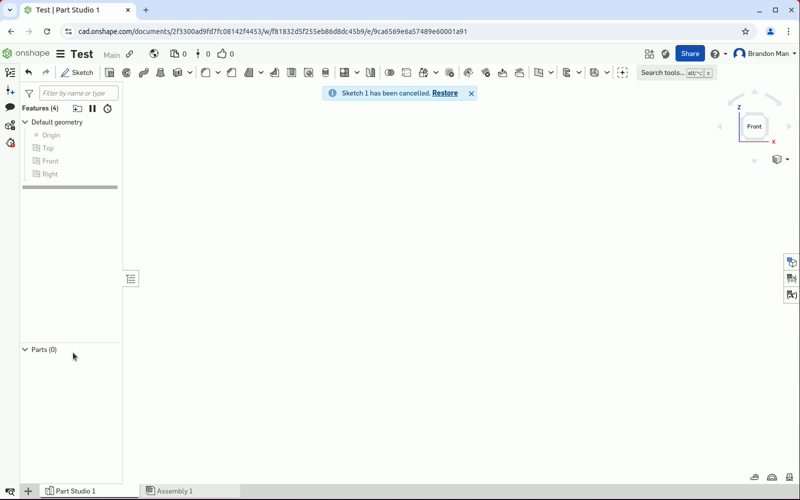
mouse_move(73, 352)
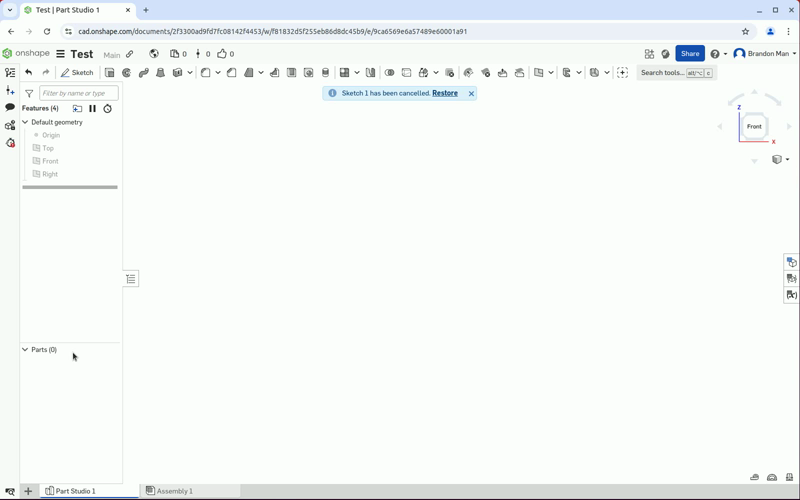
key(shift+y)
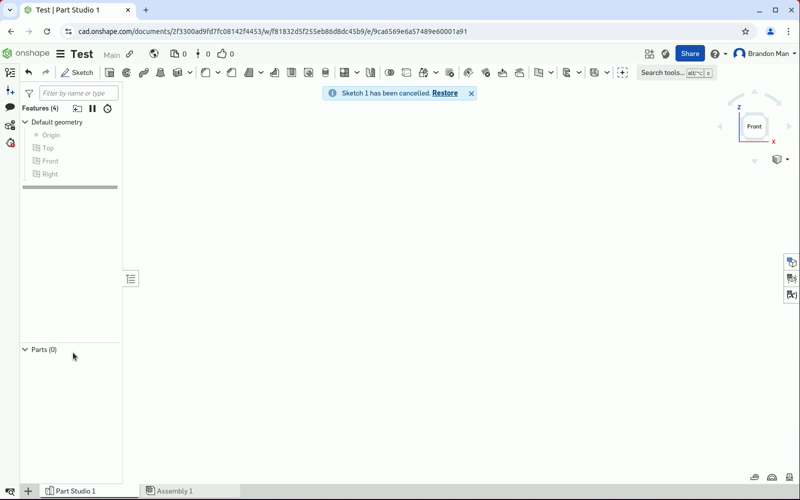
key(shift+s)
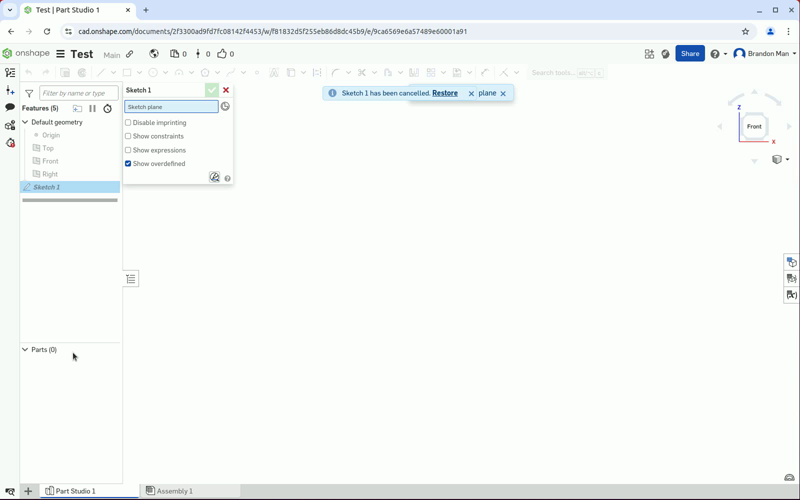
mouse_move(73, 163)
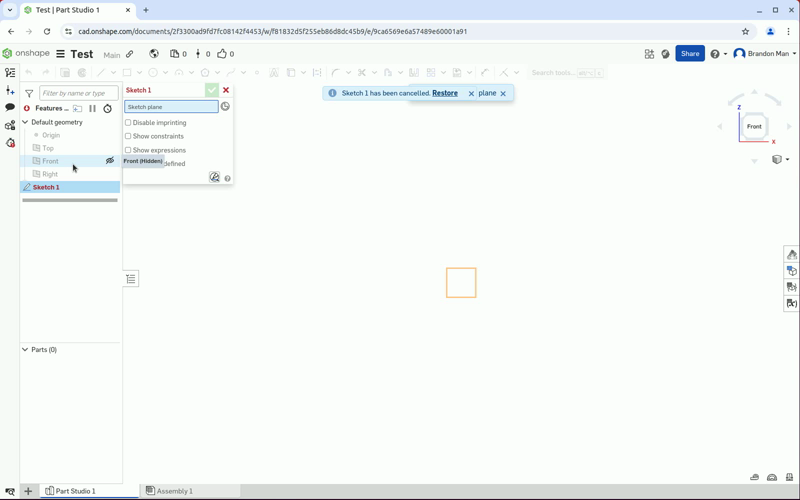
click(73, 163)
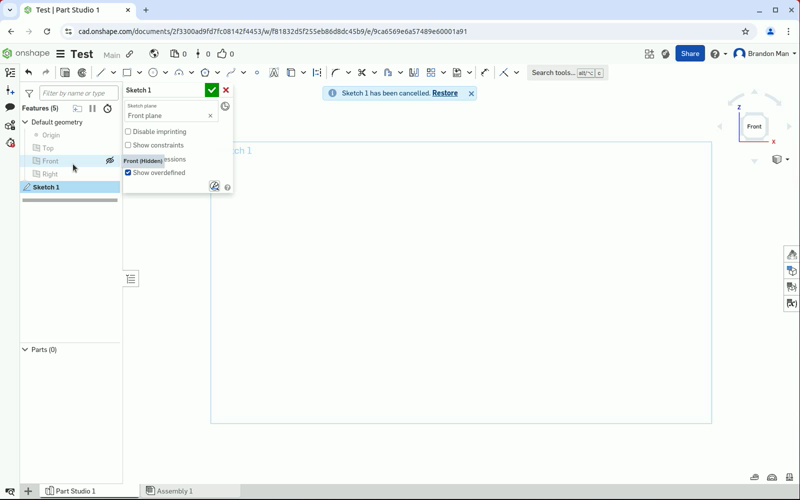
mouse_move(73, 352)
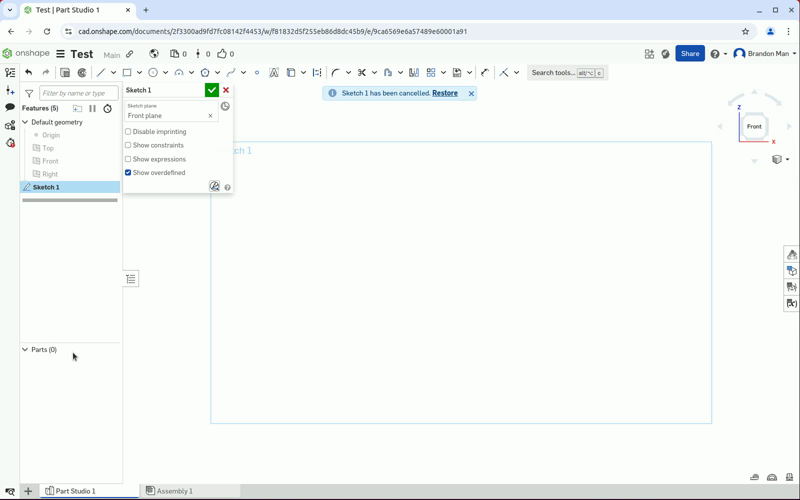
key(y)
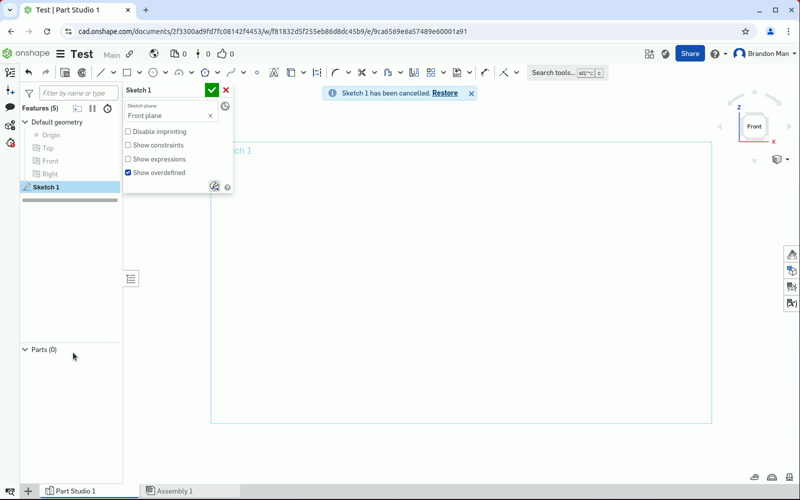
key(c)
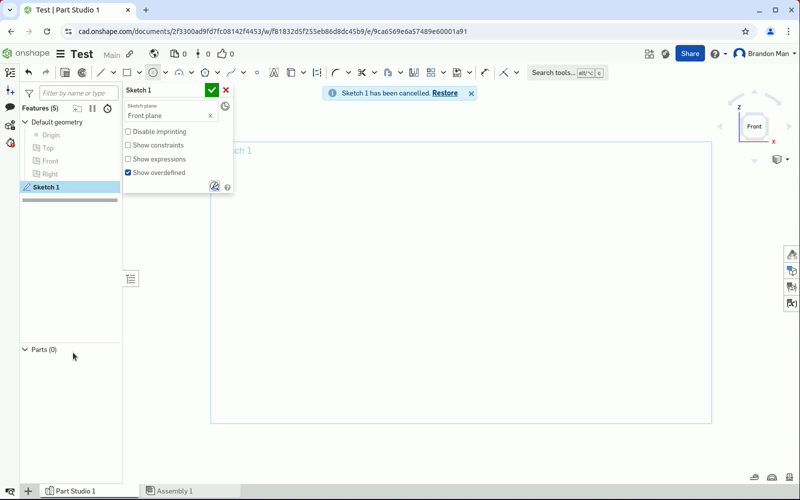
key_down(shift)
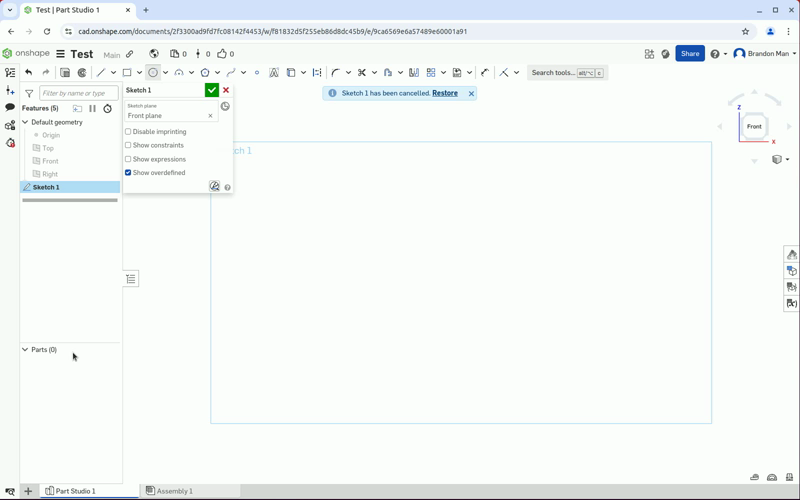
mouse_move(461, 282)
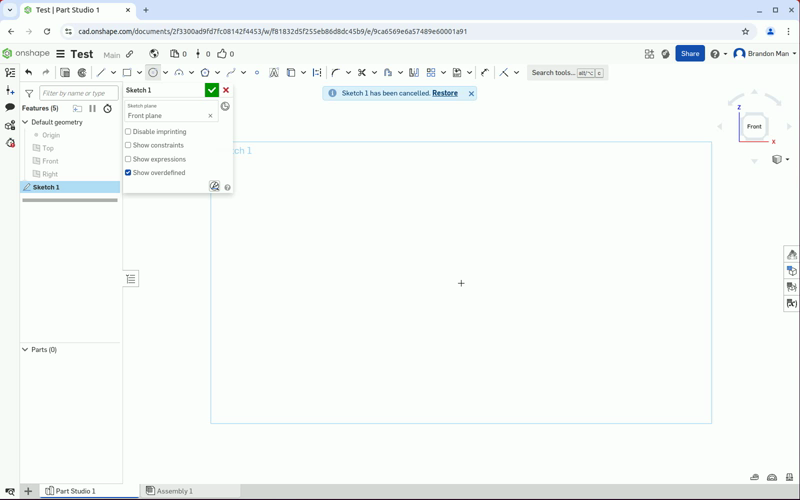
click(461, 282)
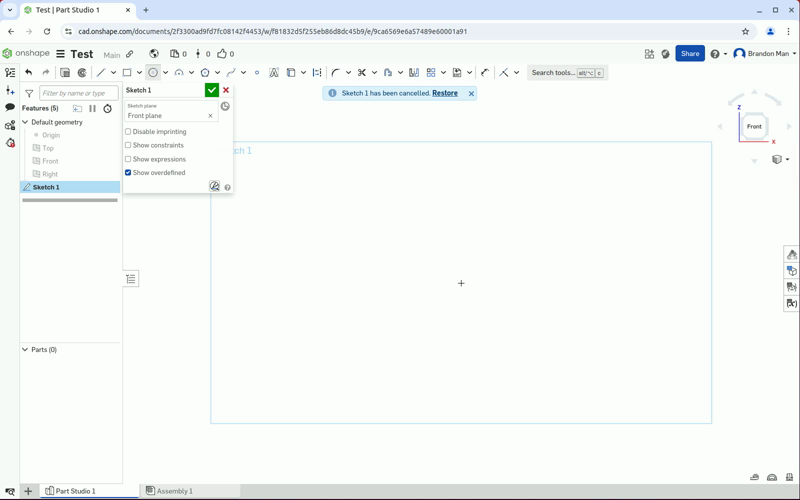
key_up(shift)
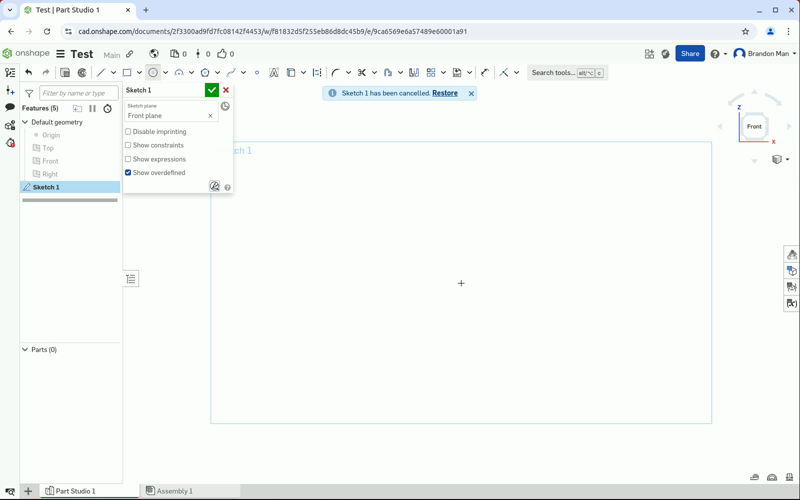
mouse_move(497, 282)
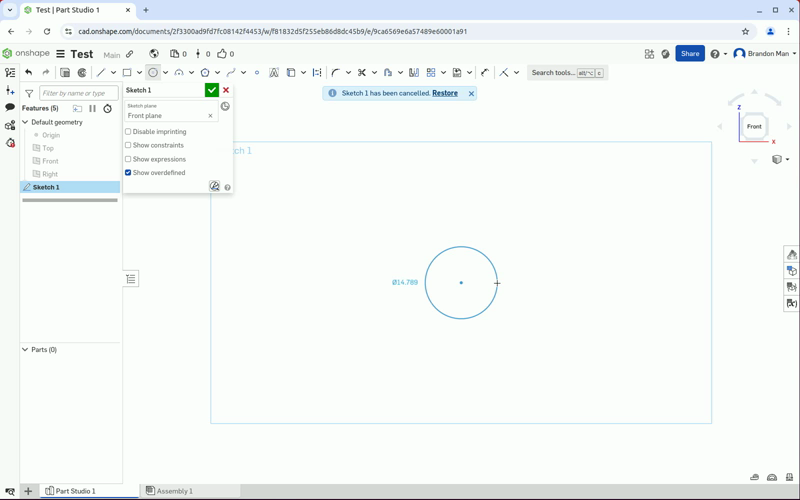
click(497, 282)
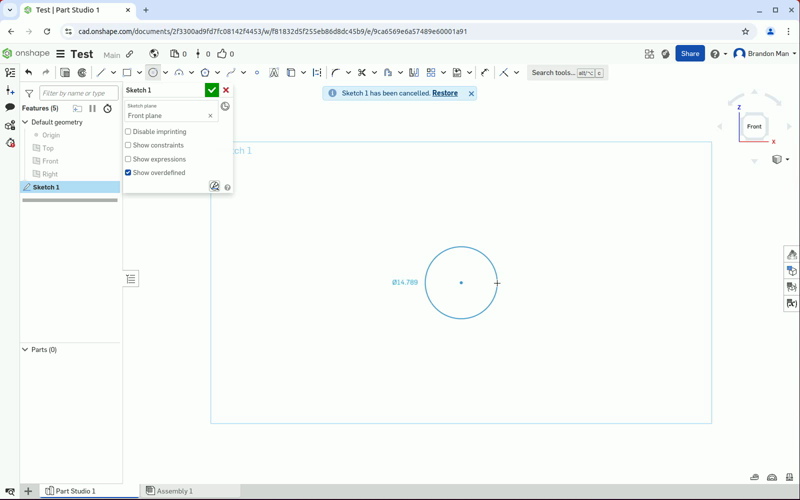
key(esc)
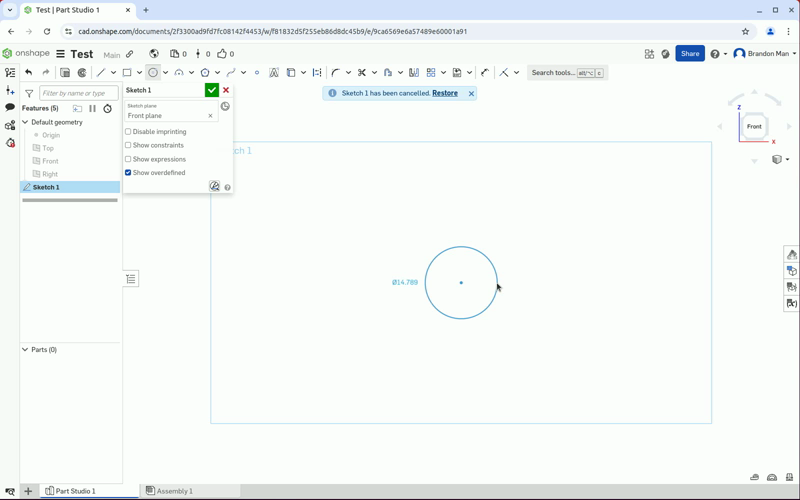
key(c)
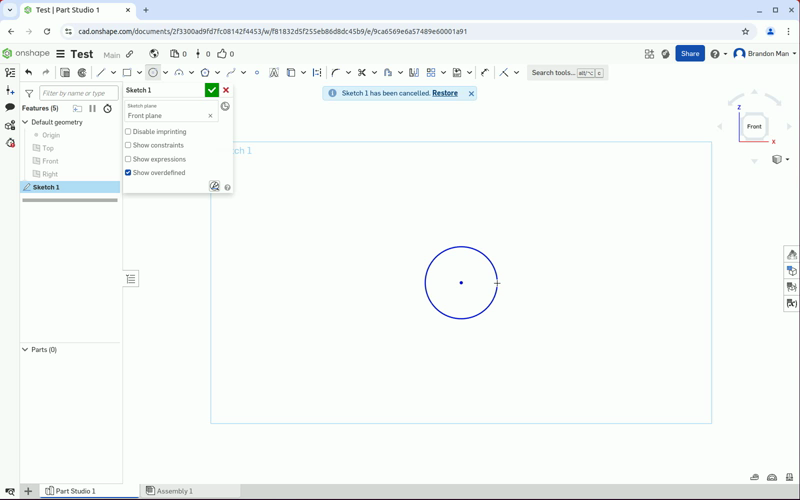
key_down(shift)
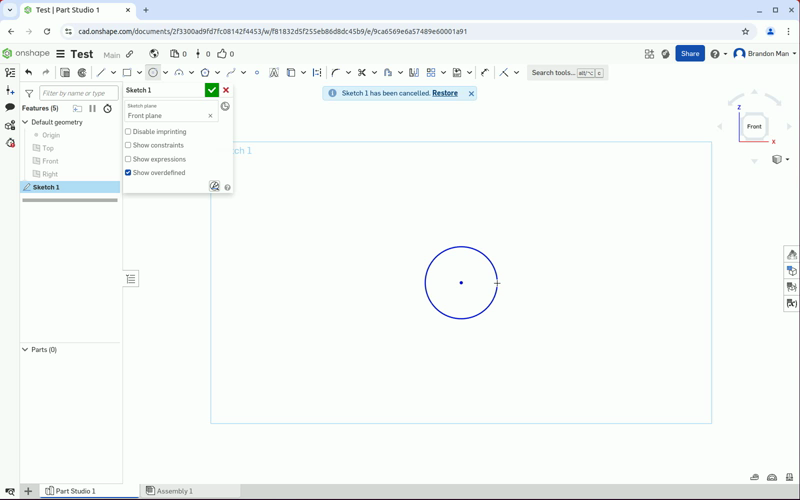
mouse_move(461, 282)
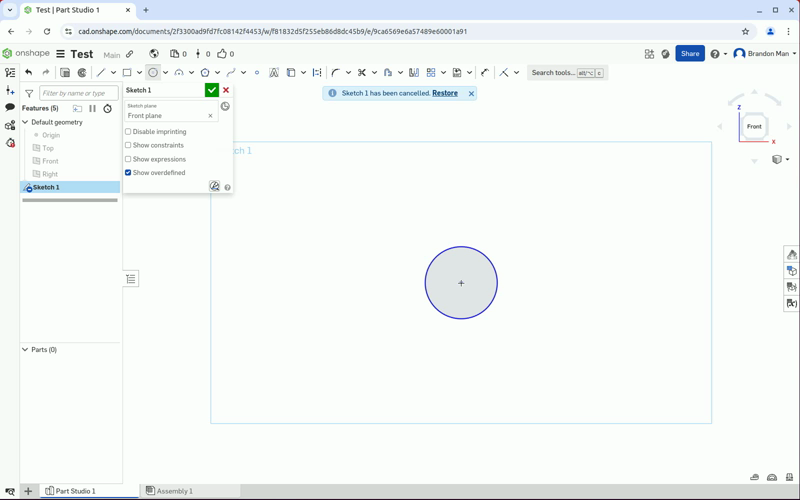
click(461, 282)
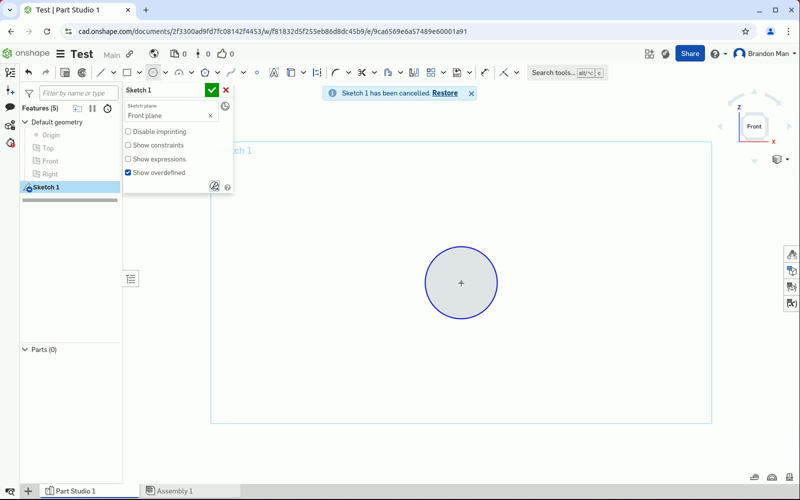
key_up(shift)
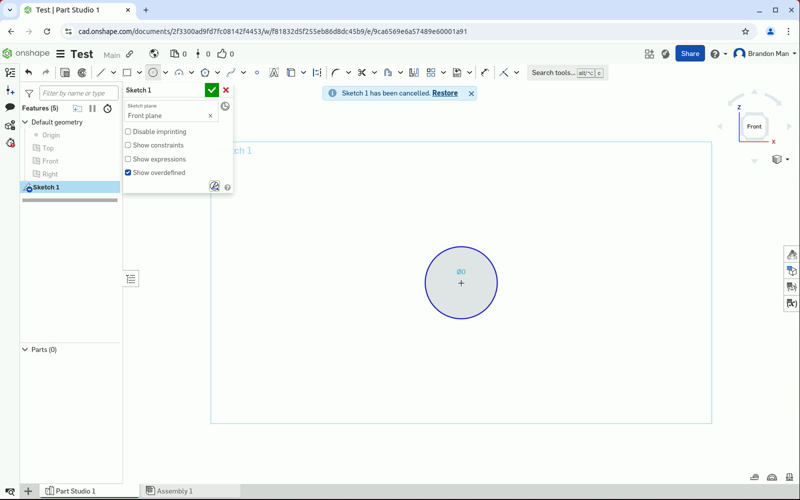
mouse_move(479, 282)
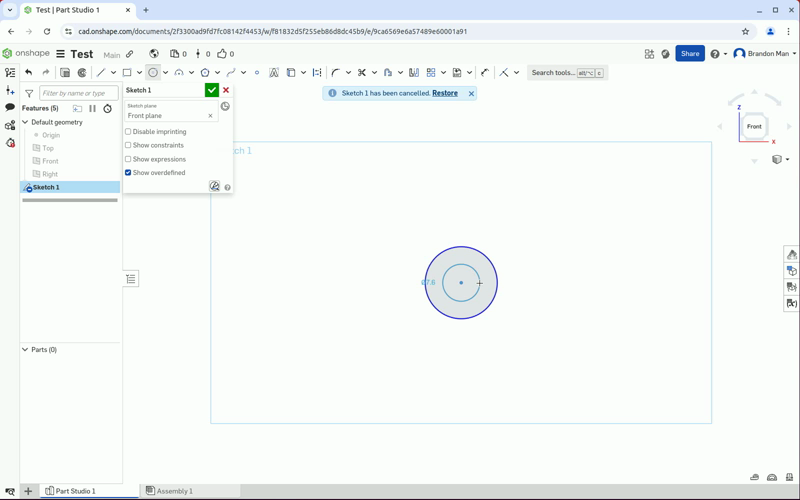
click(479, 282)
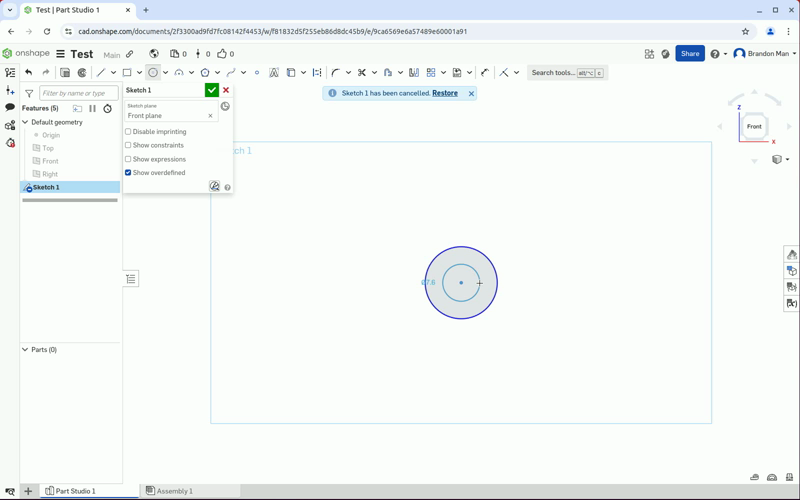
key(esc)
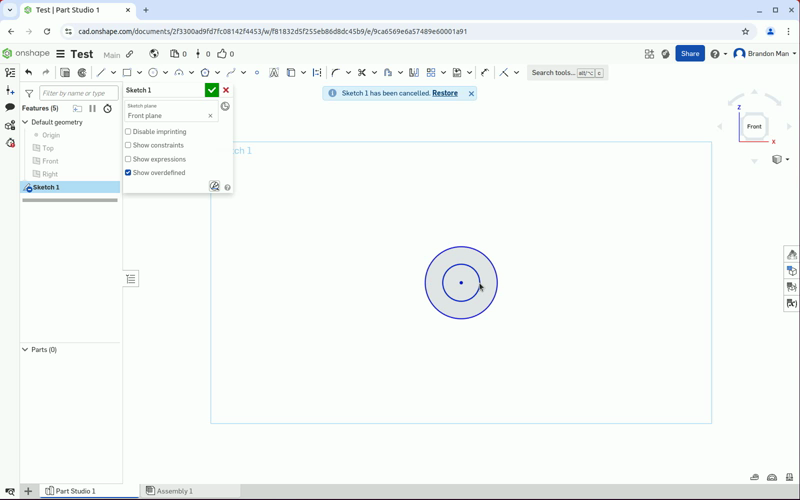
mouse_move(485, 294)
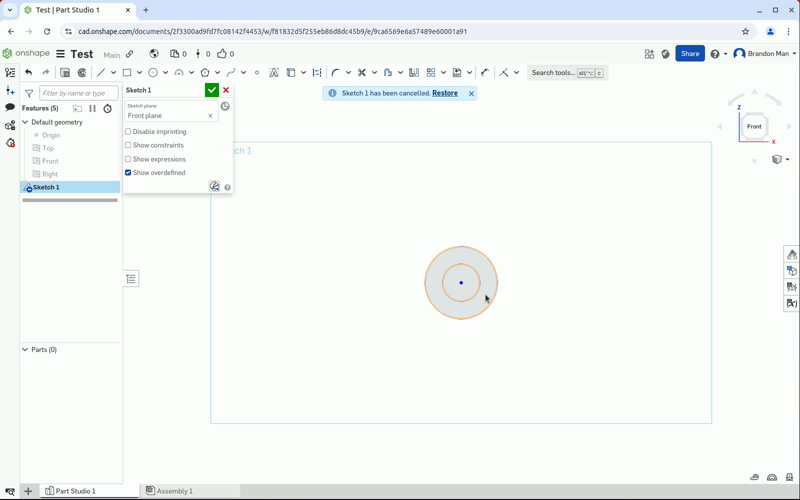
click(485, 294)
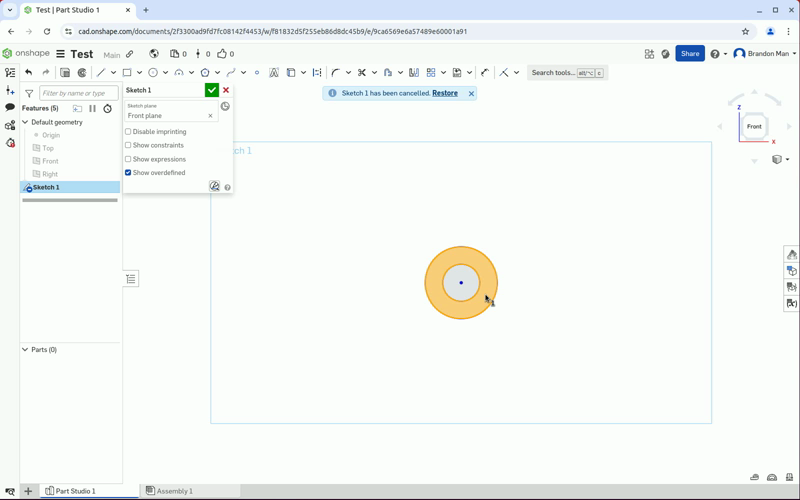
mouse_move(73, 352)
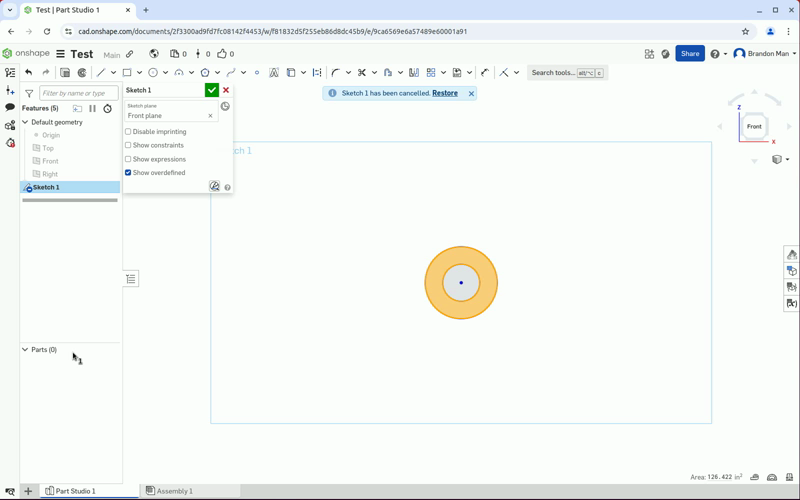
key(shift+y)
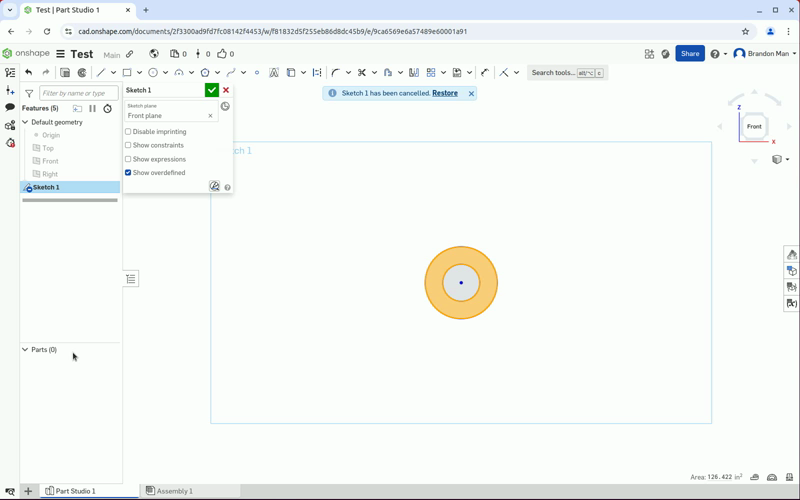
key(shift+e)
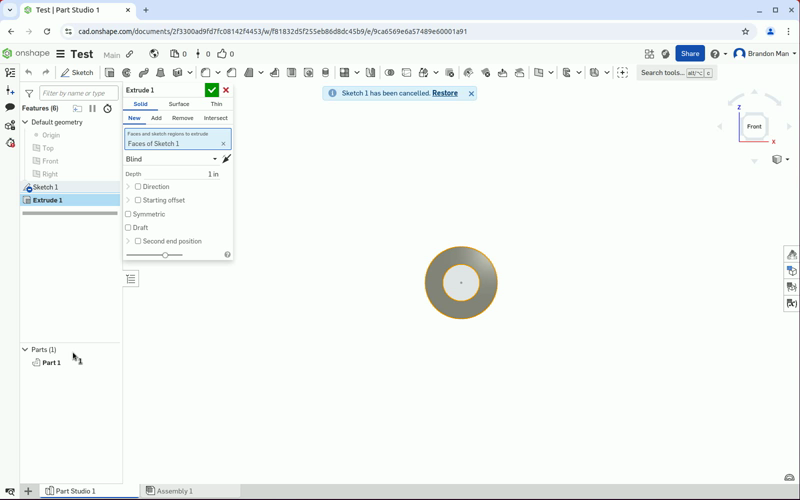
mouse_move(143, 106)
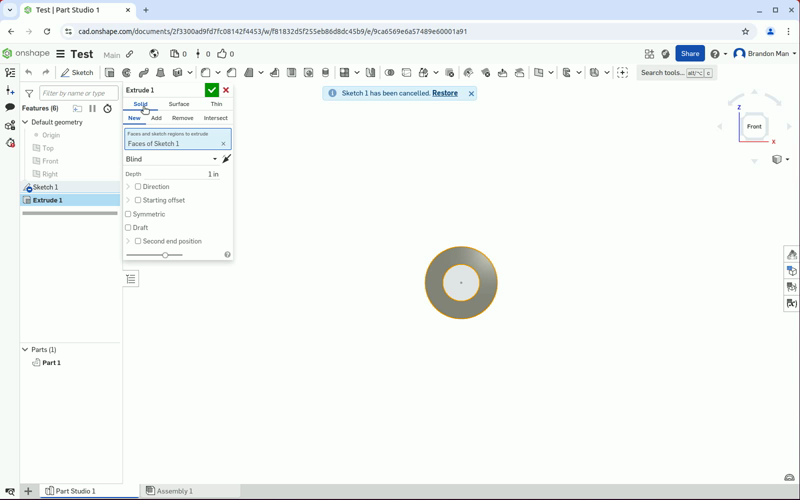
click(143, 106)
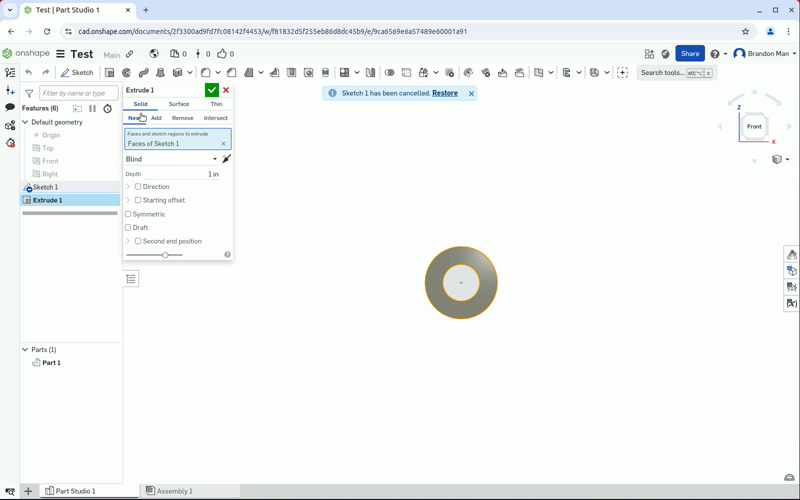
mouse_move(137, 120)
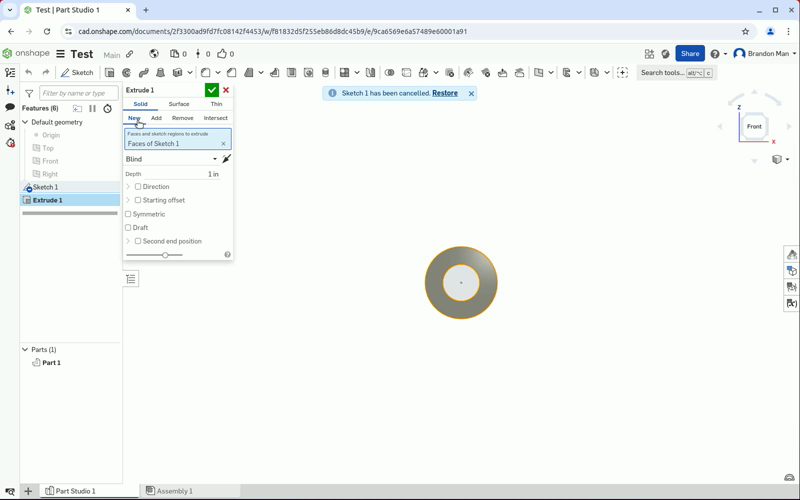
click(137, 120)
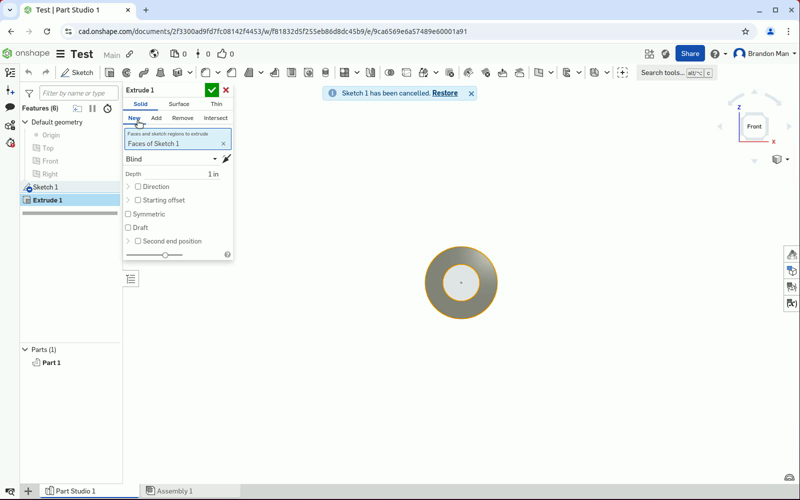
key(tab, 4)
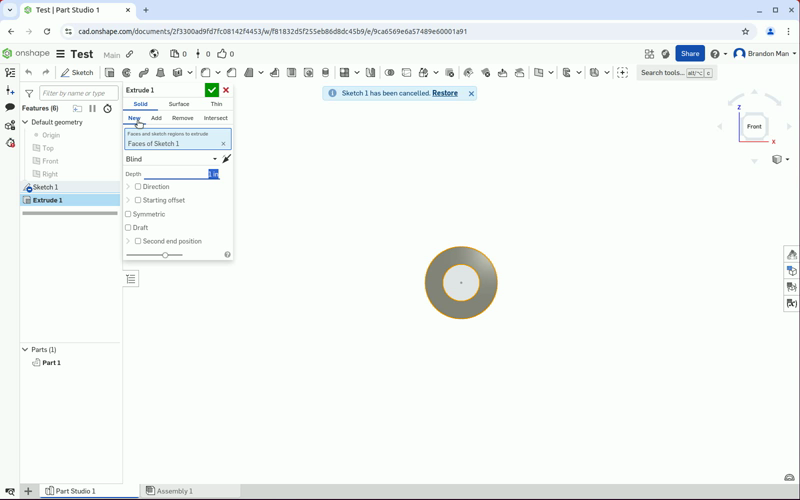
text(3.129)
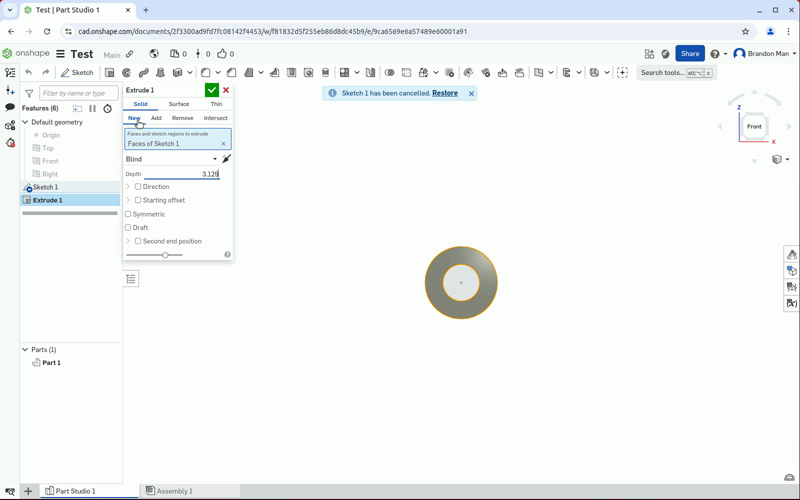
key(enter)
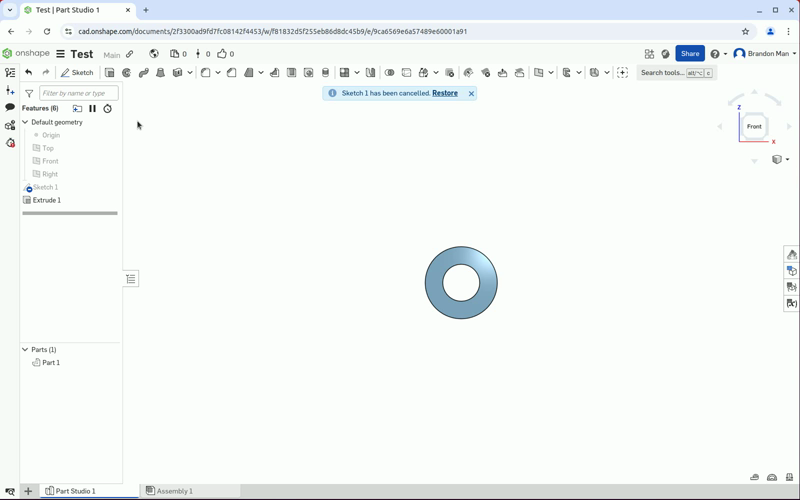
key(shift+h)
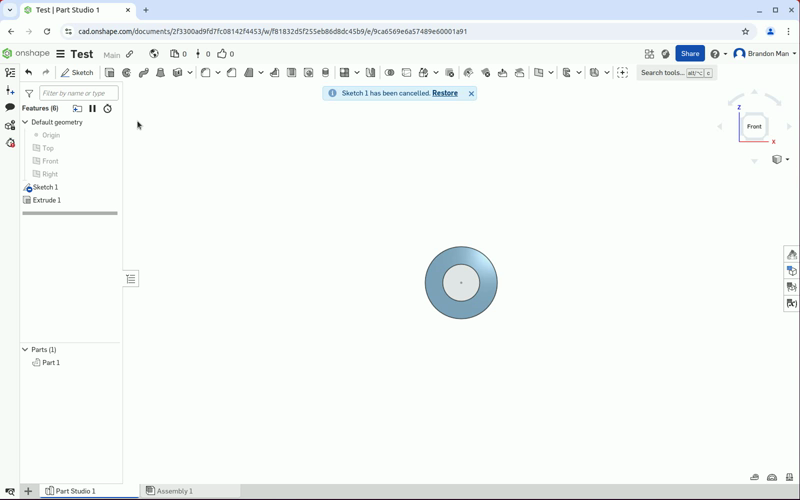
key(shift+h)
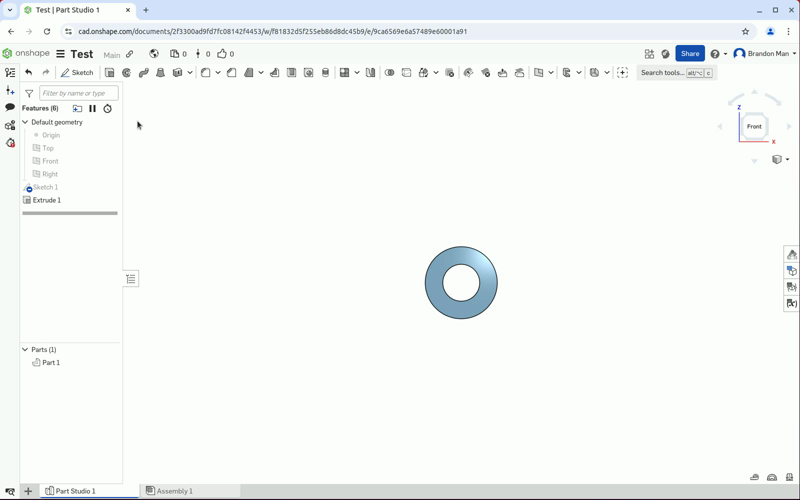
mouse_move(73, 189)
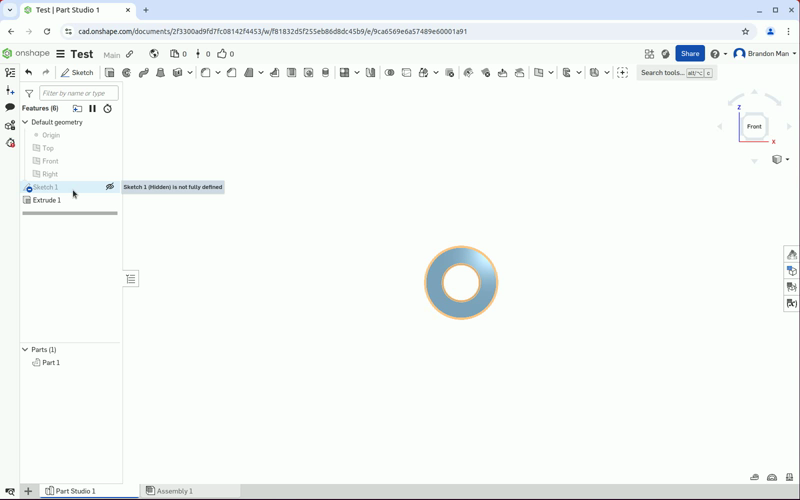
click(73, 189)
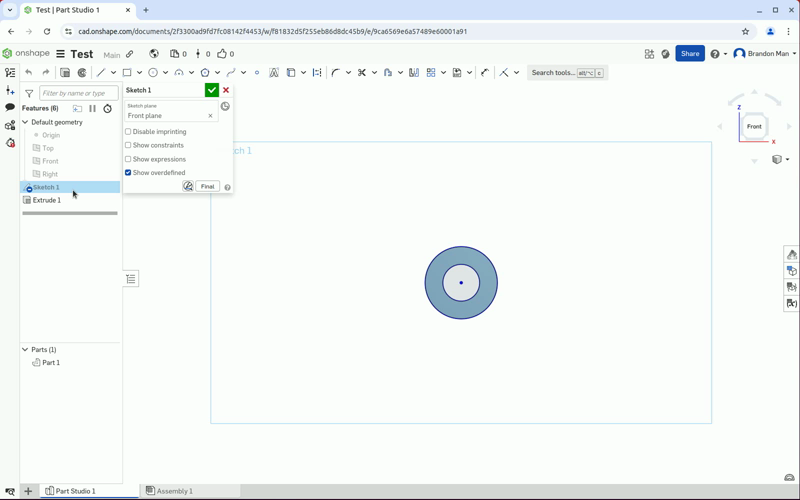
mouse_move(229, 92)
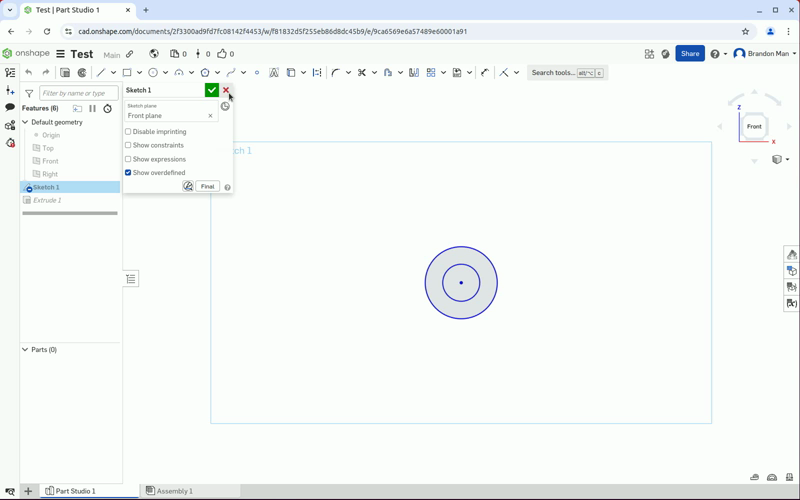
click(229, 92)
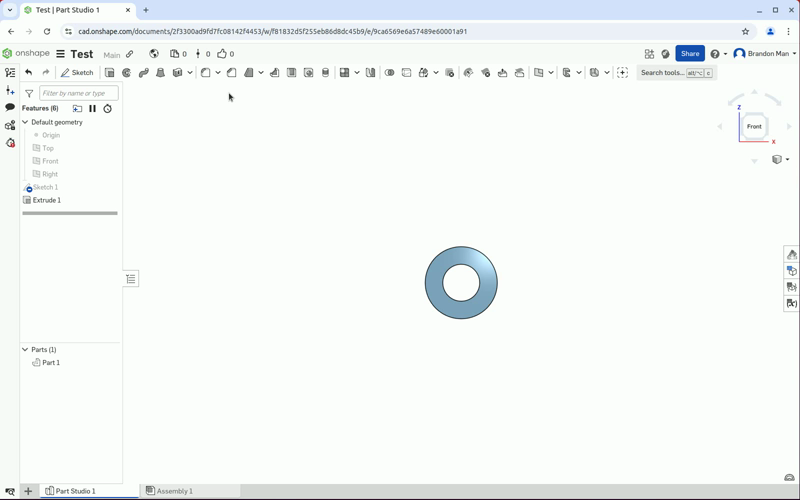
mouse_move(541, 75)
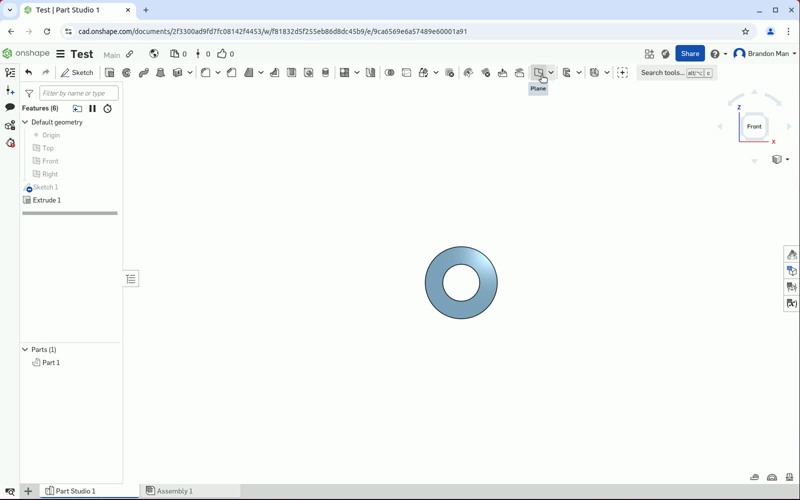
click(541, 75)
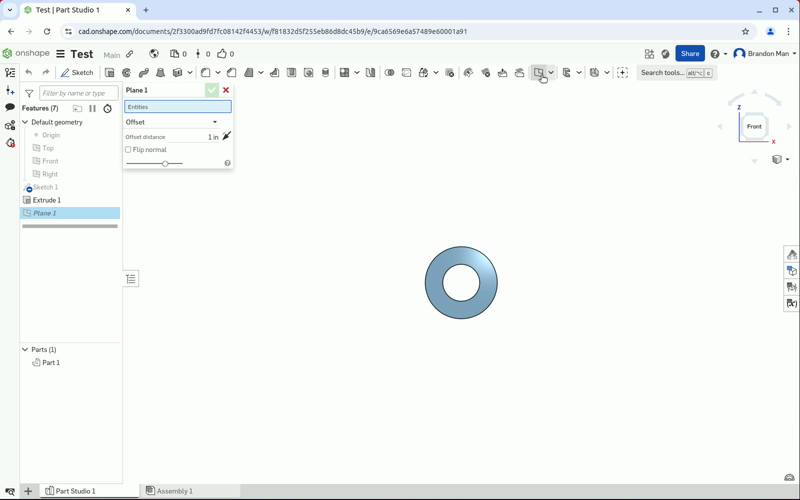
mouse_move(73, 163)
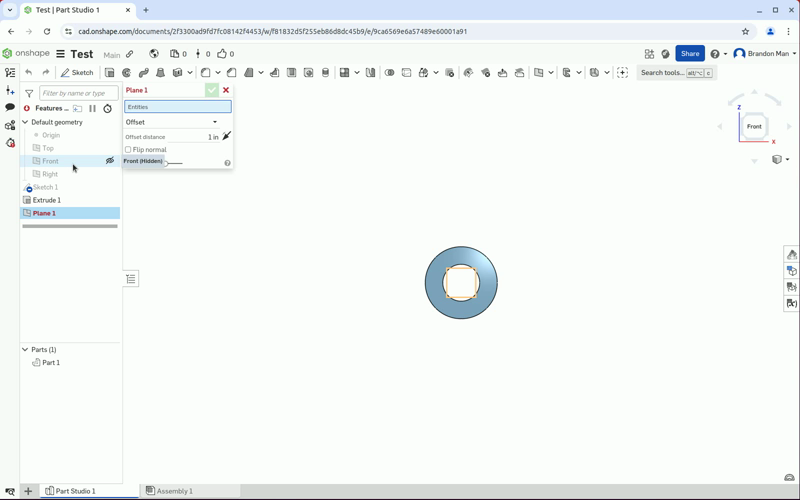
click(73, 163)
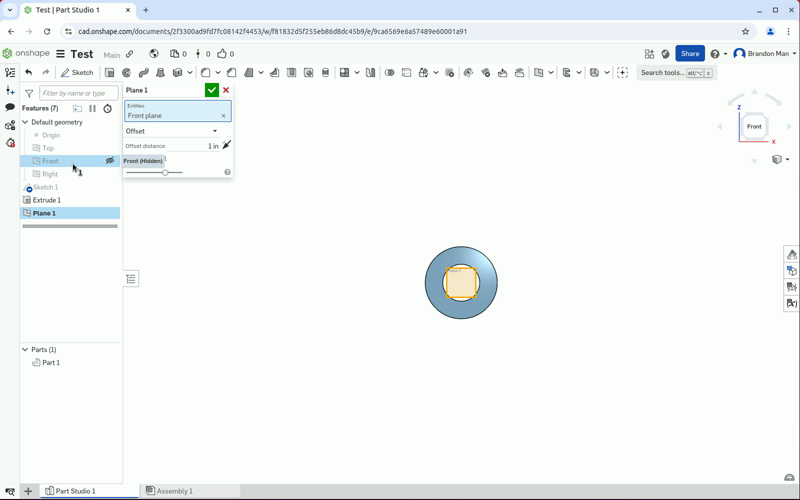
key(tab, 2)
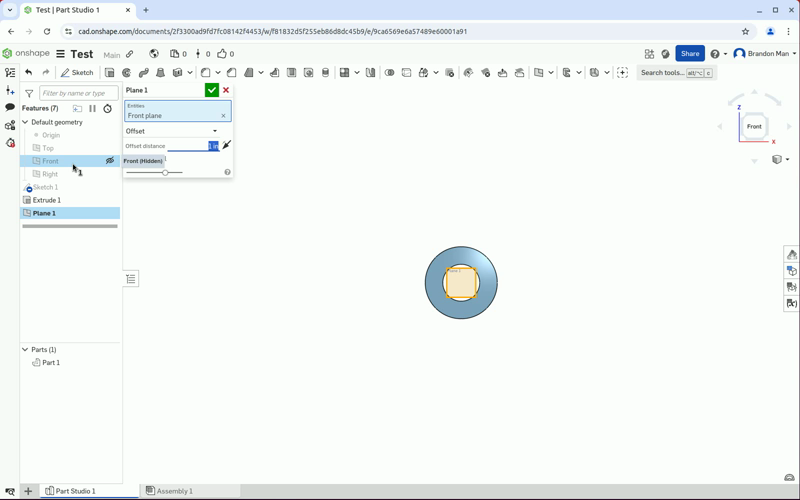
text(3.143)
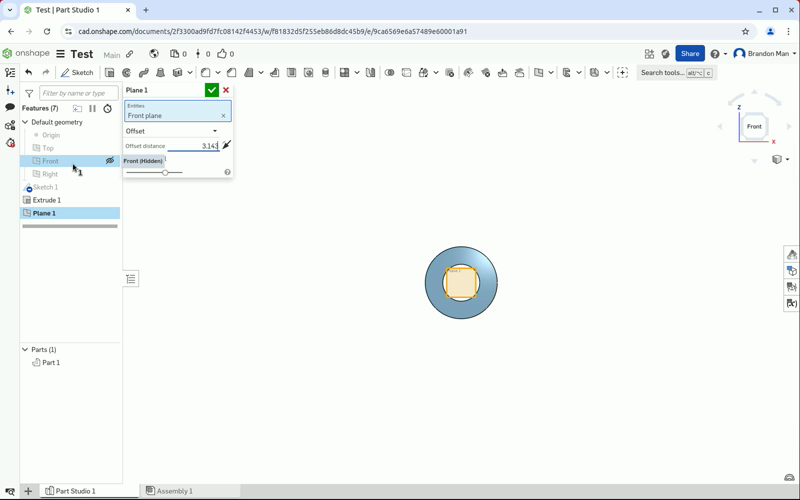
key(enter, 2)
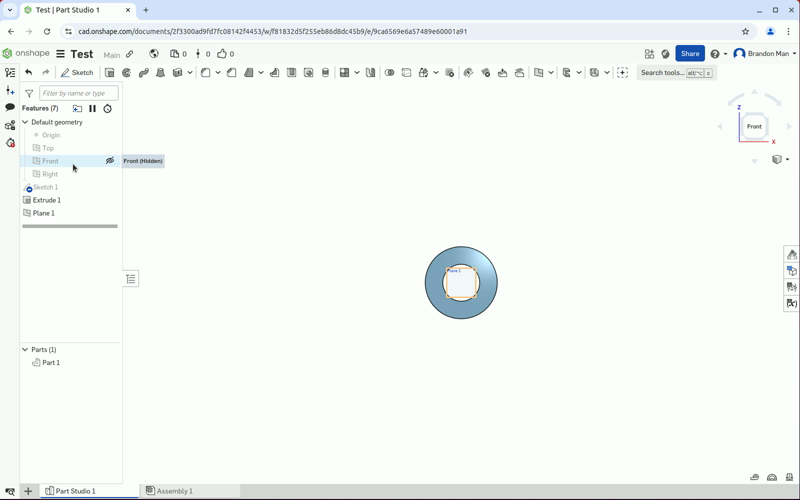
key(shift+s)
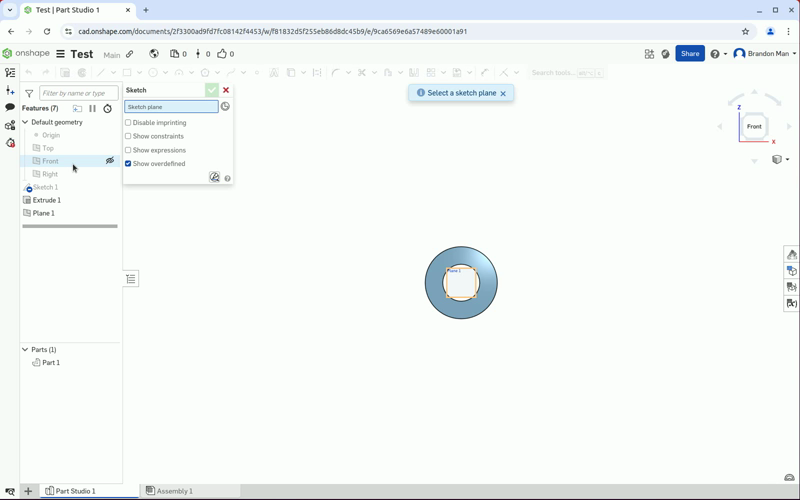
mouse_move(73, 215)
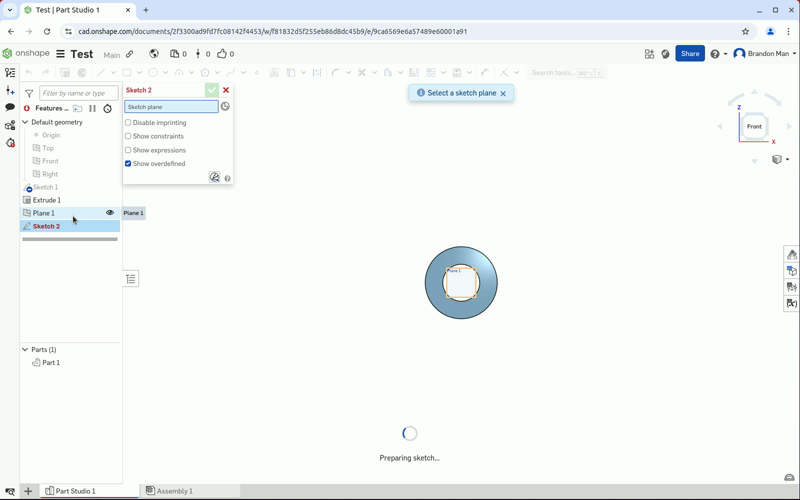
click(73, 215)
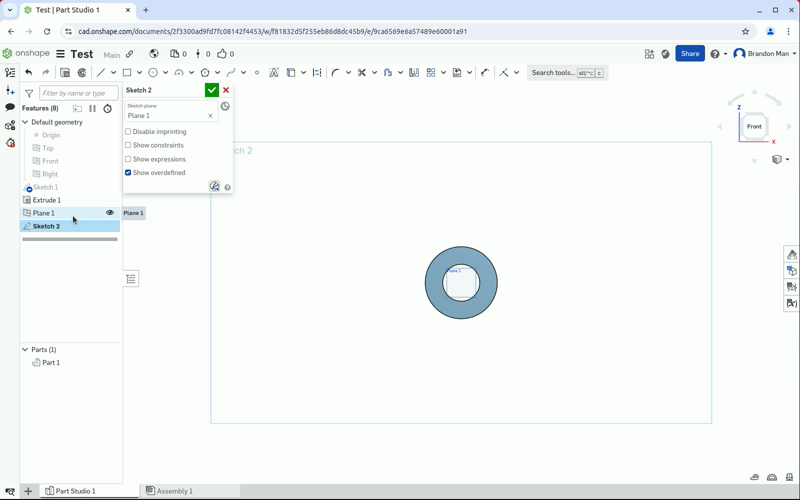
mouse_move(73, 352)
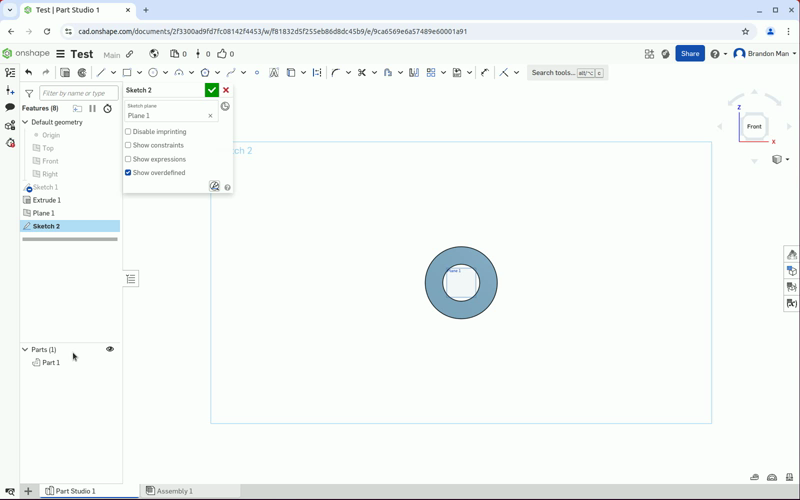
key(y)
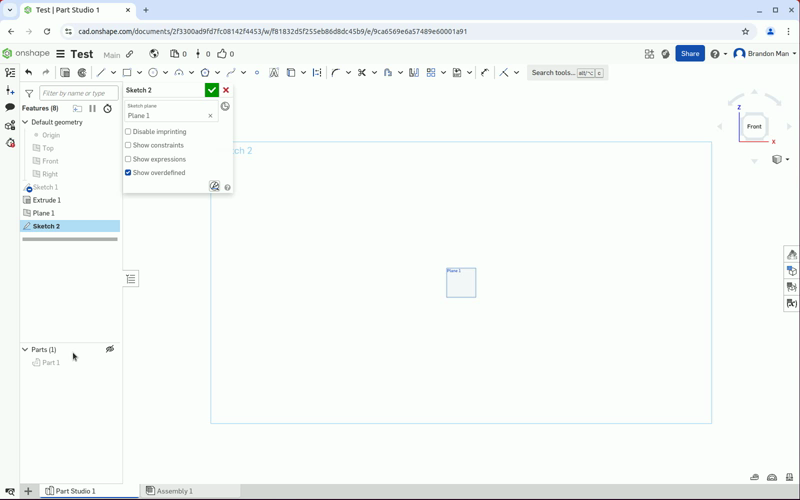
key(c)
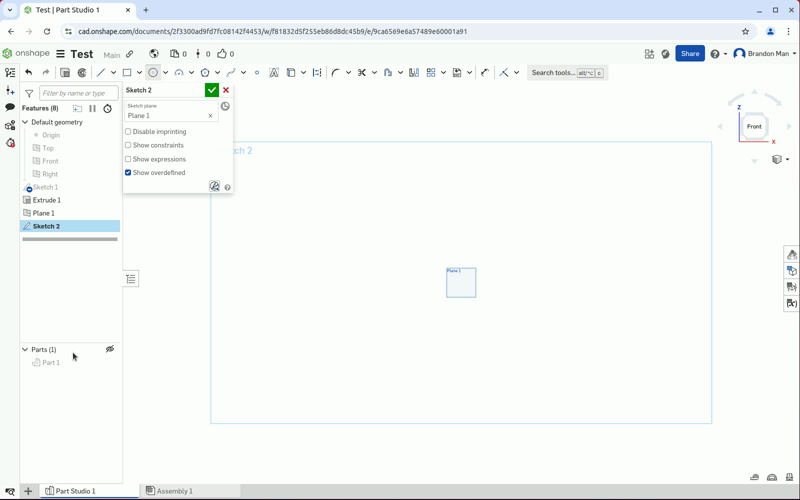
key_down(shift)
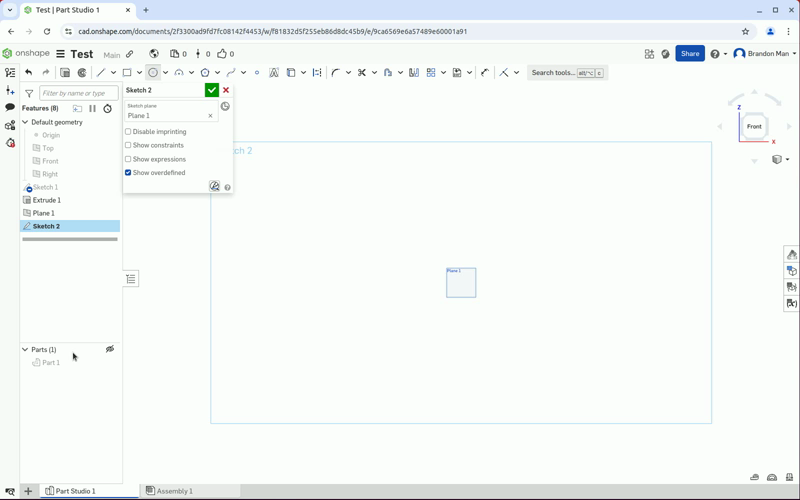
mouse_move(461, 282)
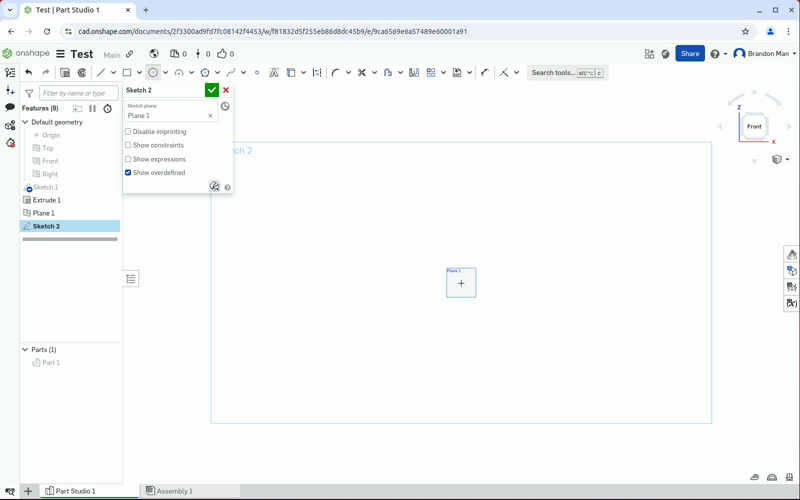
click(461, 282)
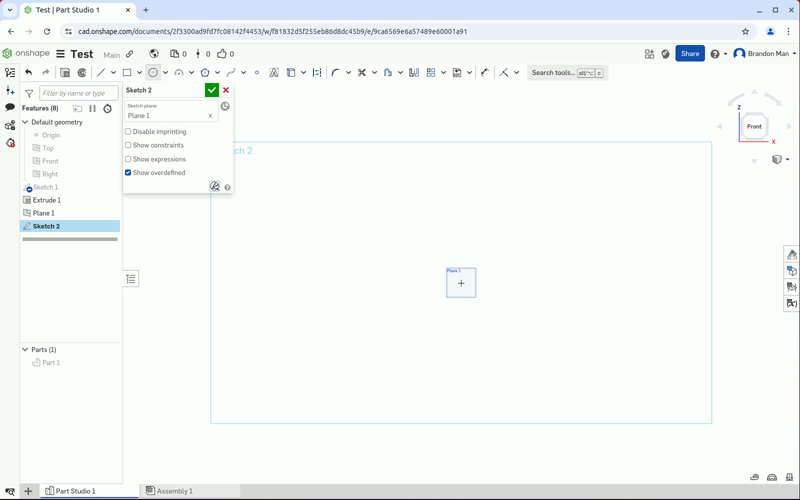
key_up(shift)
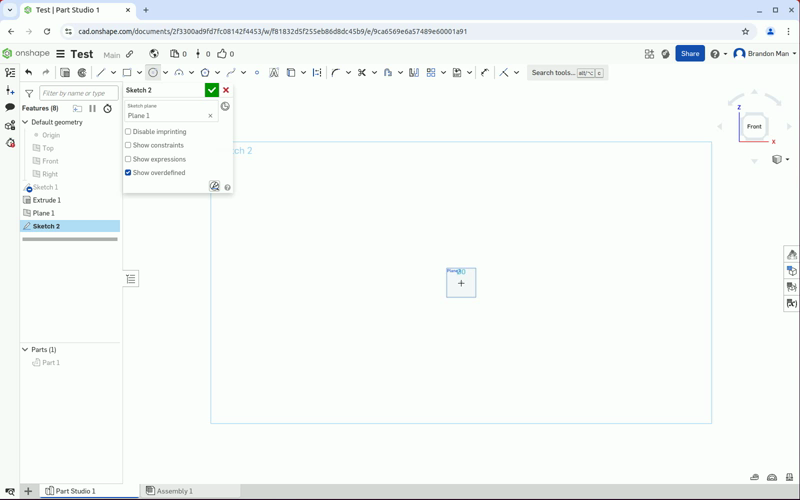
mouse_move(494, 282)
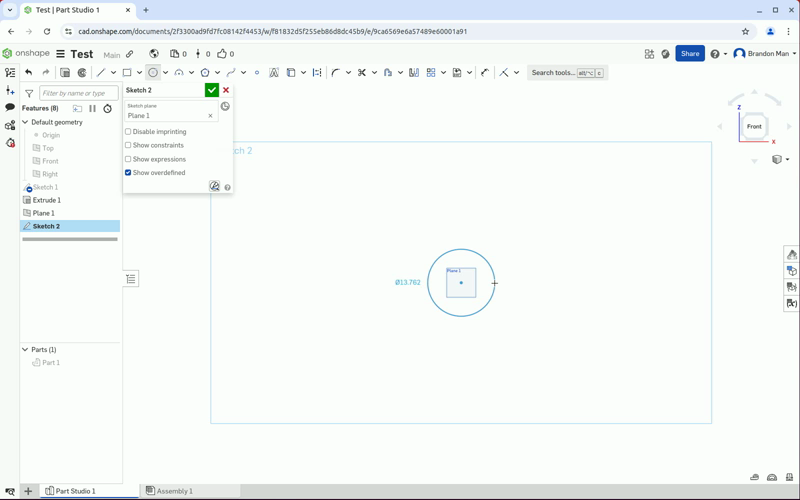
click(494, 282)
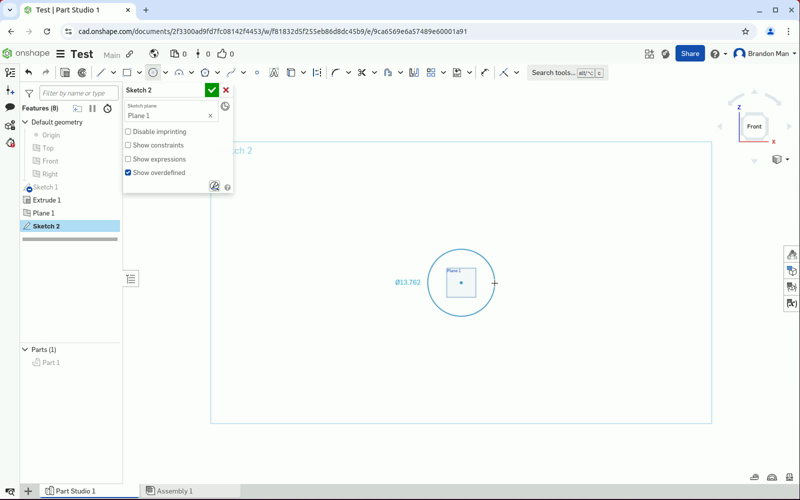
key(esc)
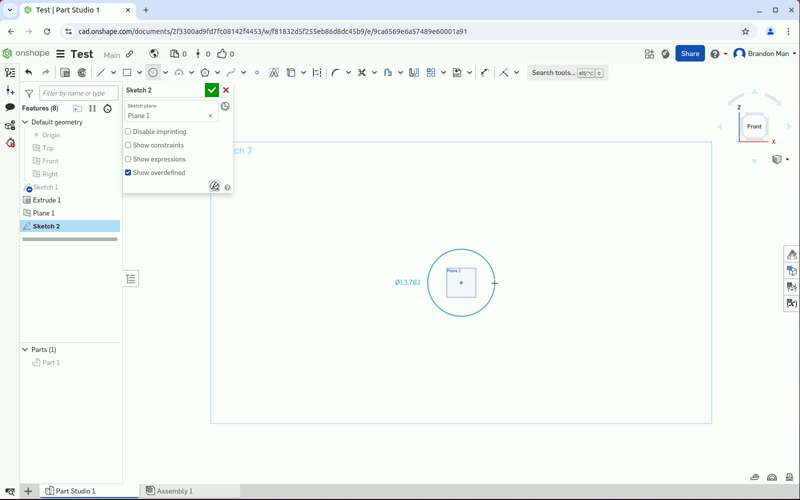
key(c)
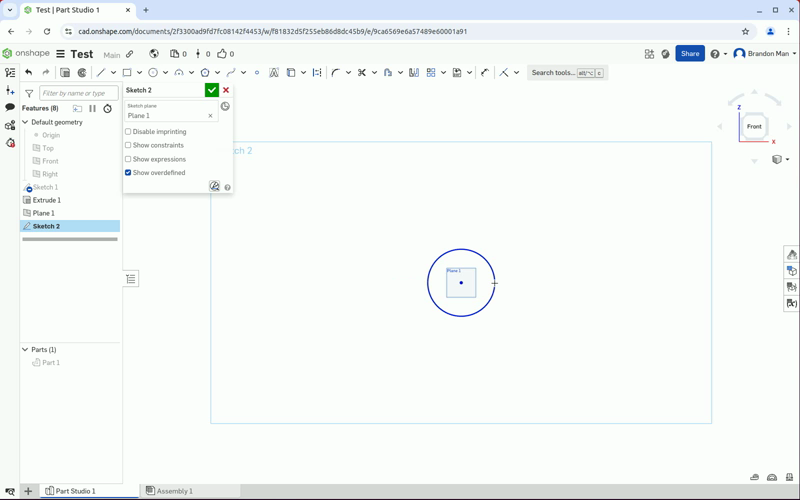
key_down(shift)
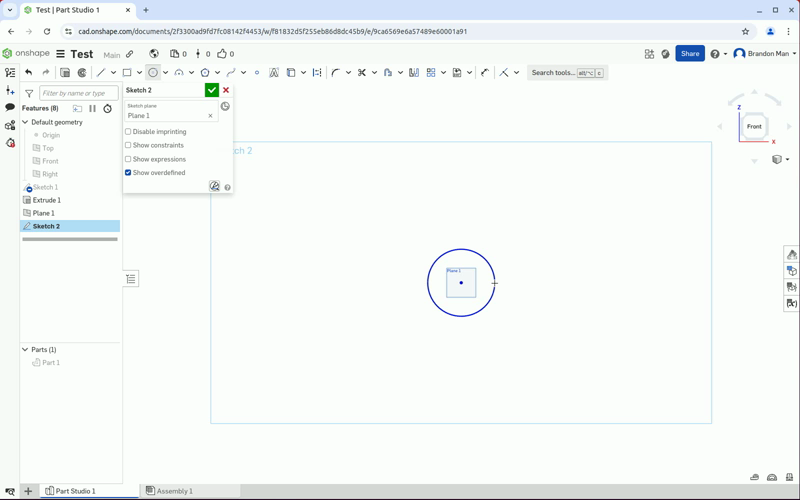
mouse_move(461, 282)
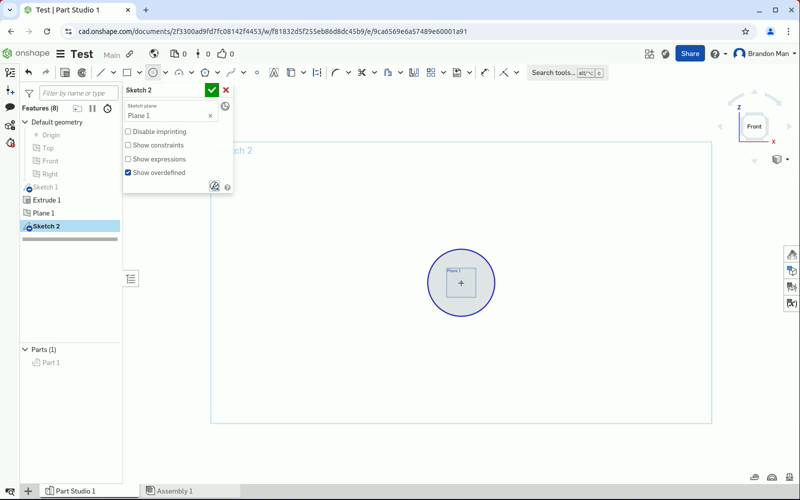
click(461, 282)
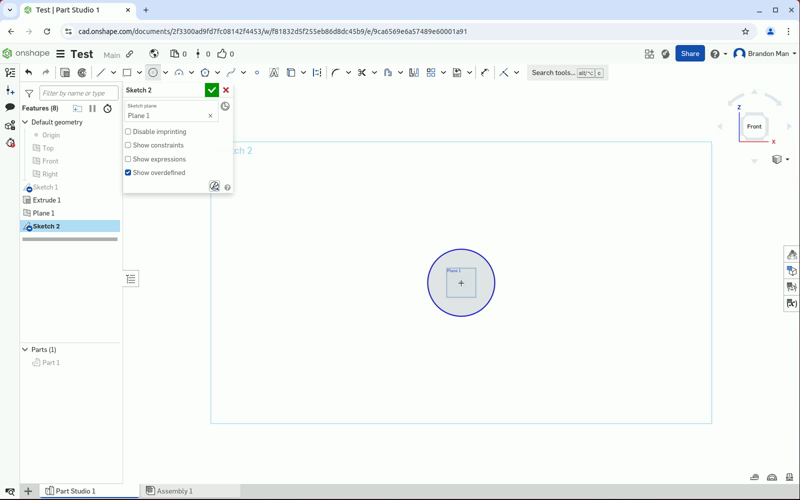
key_up(shift)
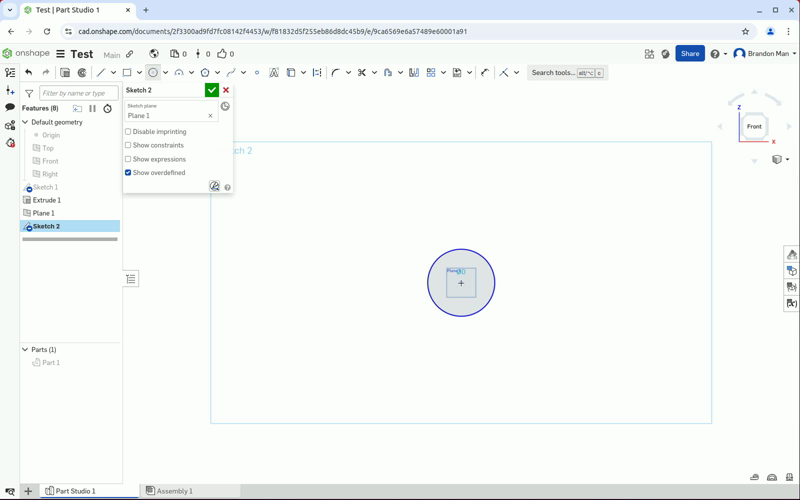
mouse_move(480, 282)
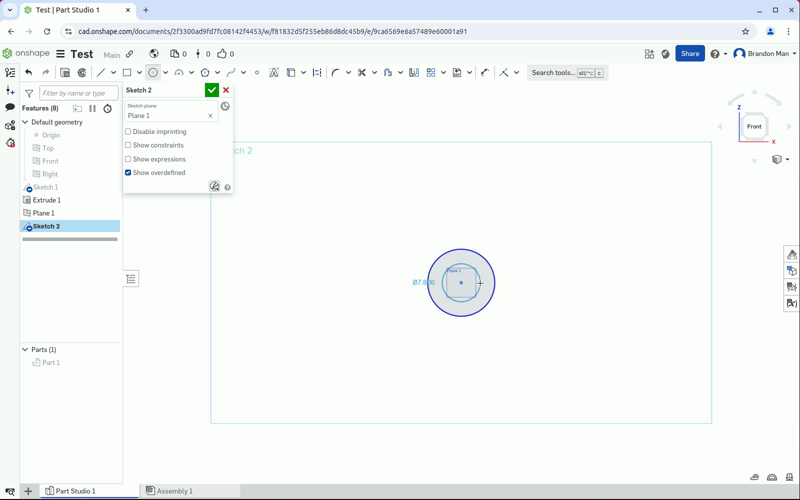
click(480, 282)
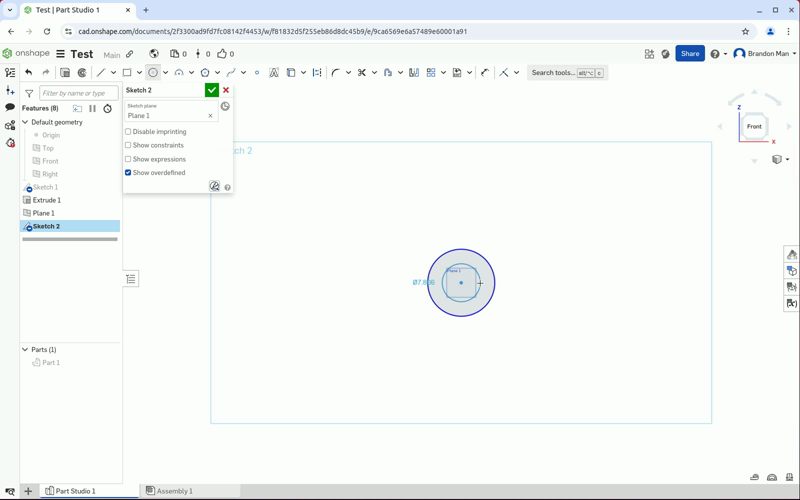
key(esc)
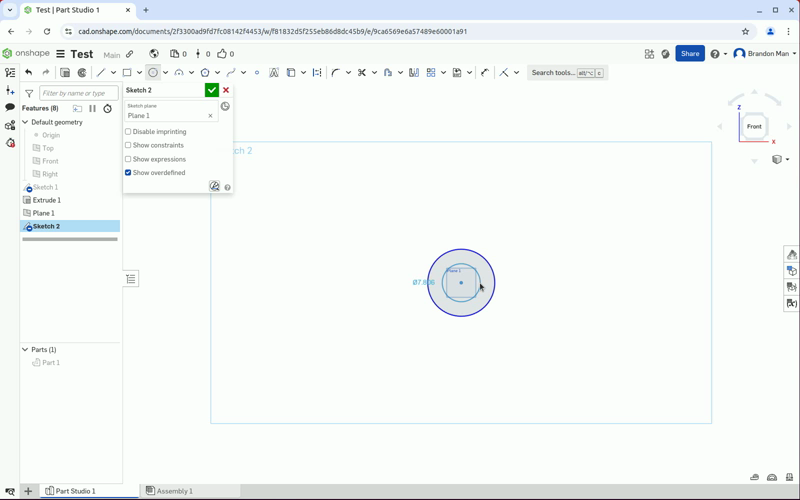
mouse_move(477, 262)
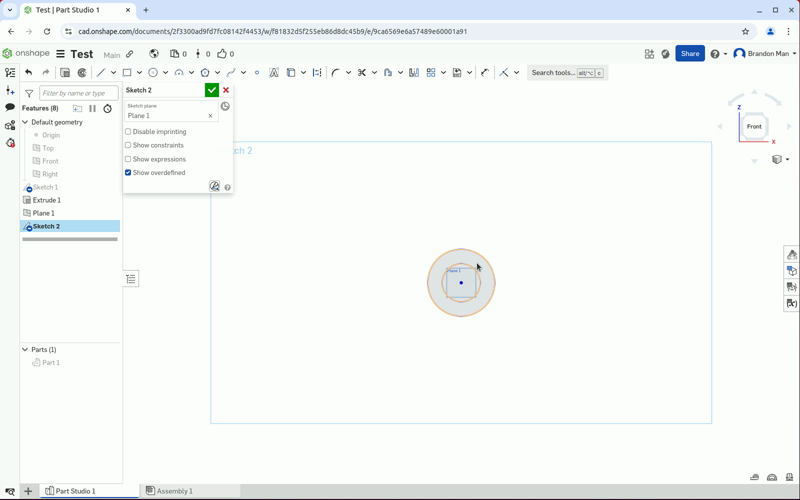
click(477, 262)
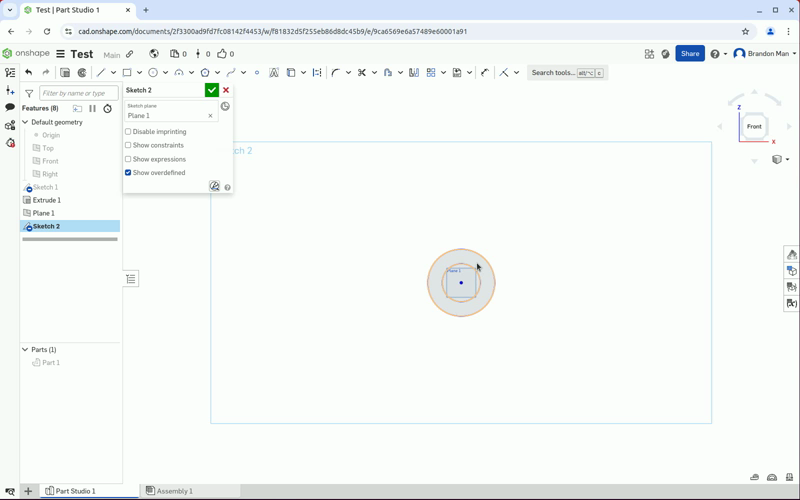
mouse_move(73, 352)
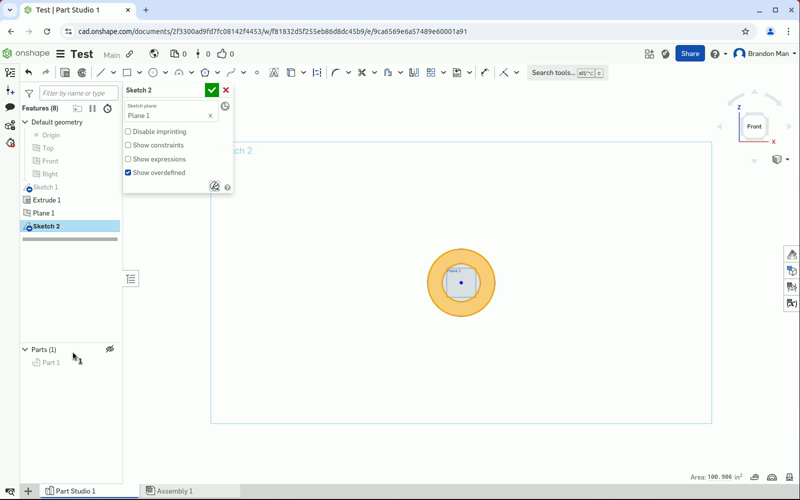
key(shift+y)
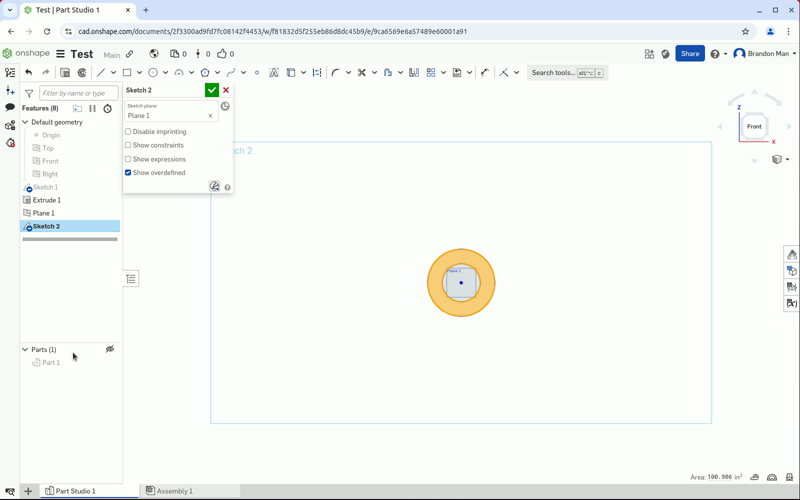
key(shift+e)
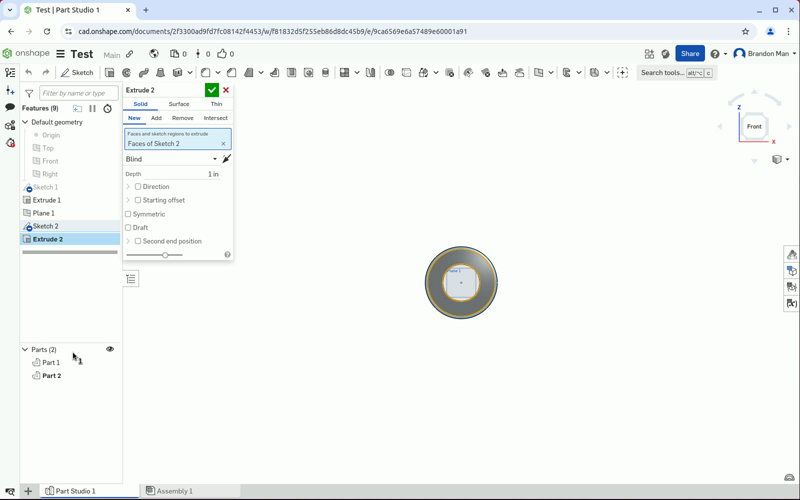
mouse_move(143, 106)
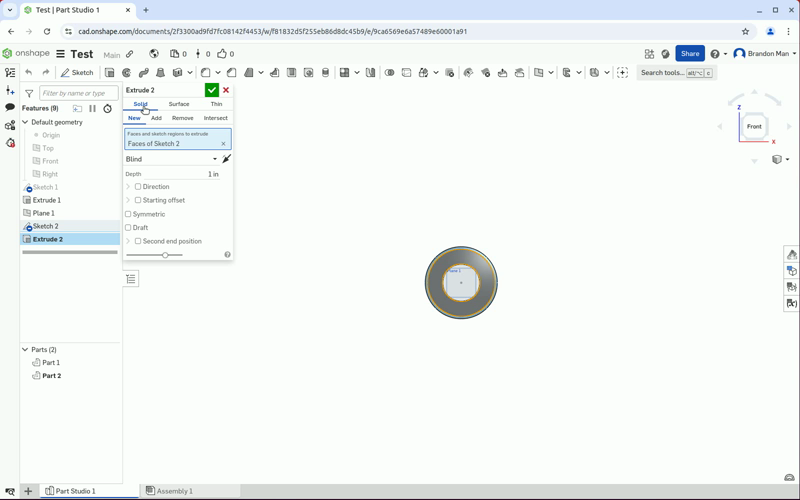
click(143, 106)
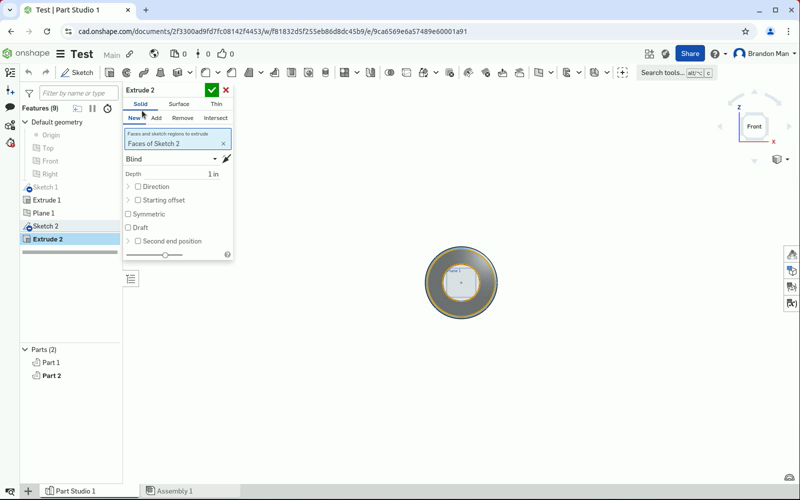
mouse_move(137, 120)
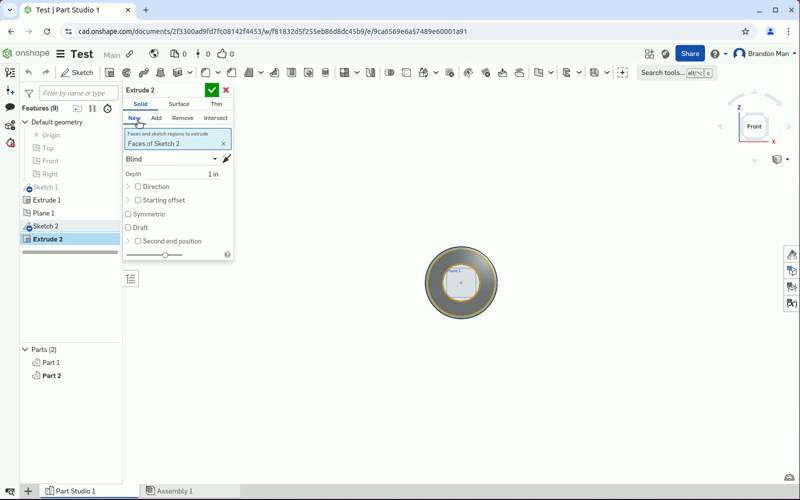
click(137, 120)
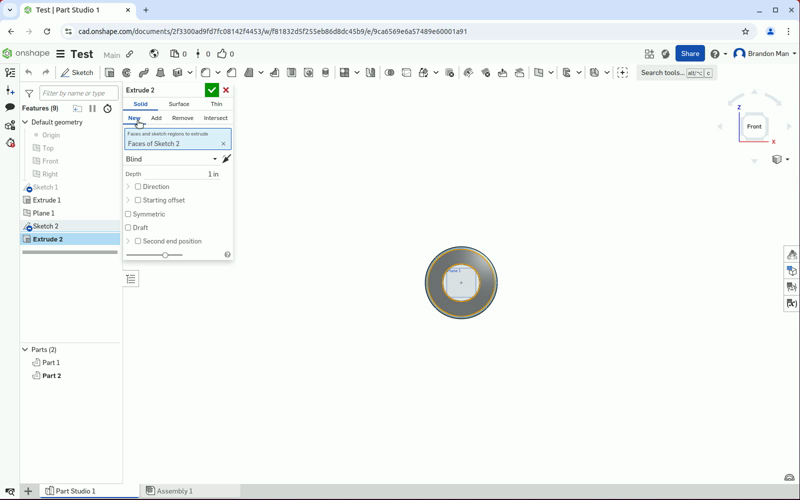
key(tab, 4)
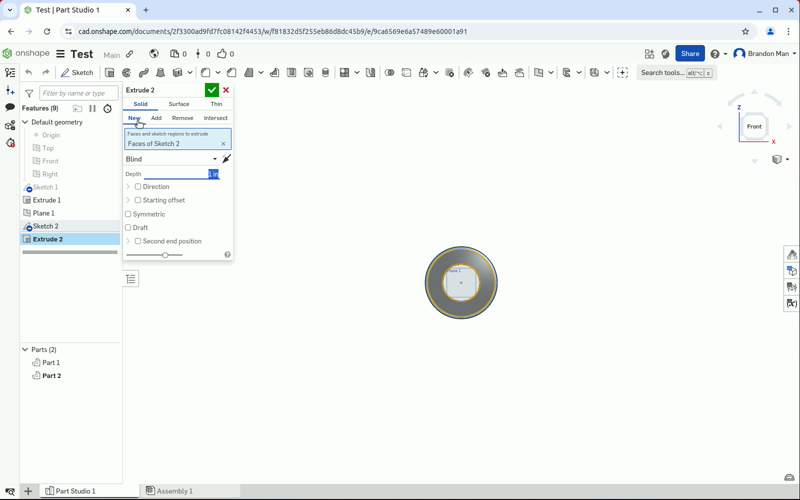
text(0.963)
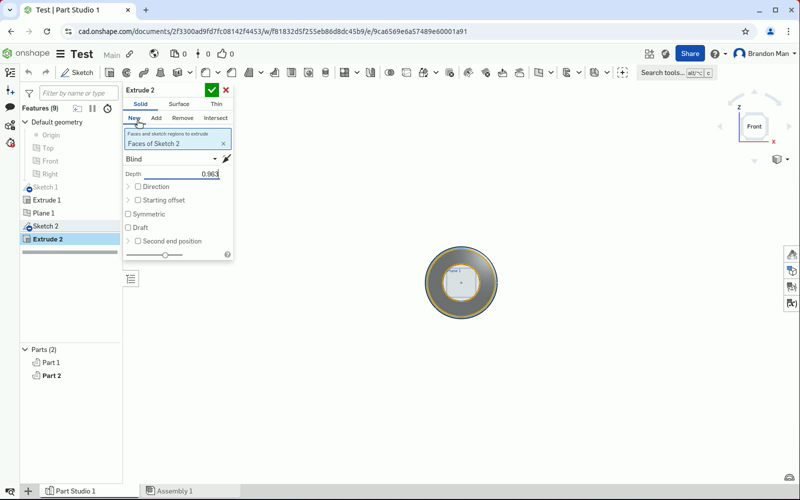
key(enter)
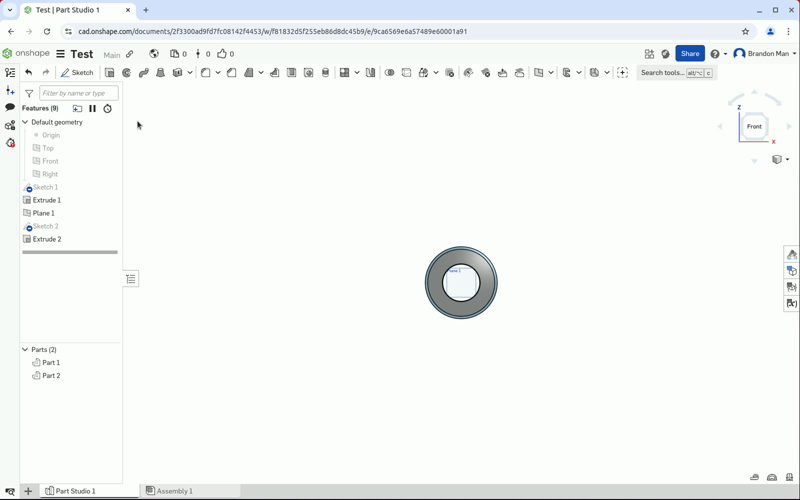
key(shift+h)
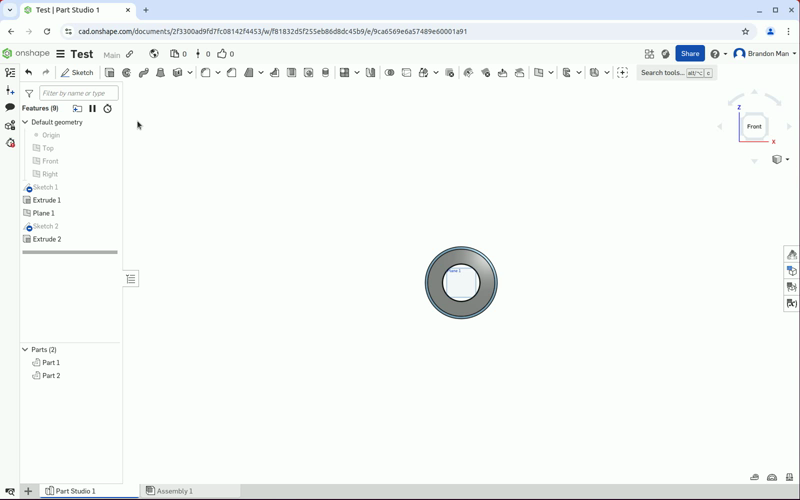
key(shift+h)
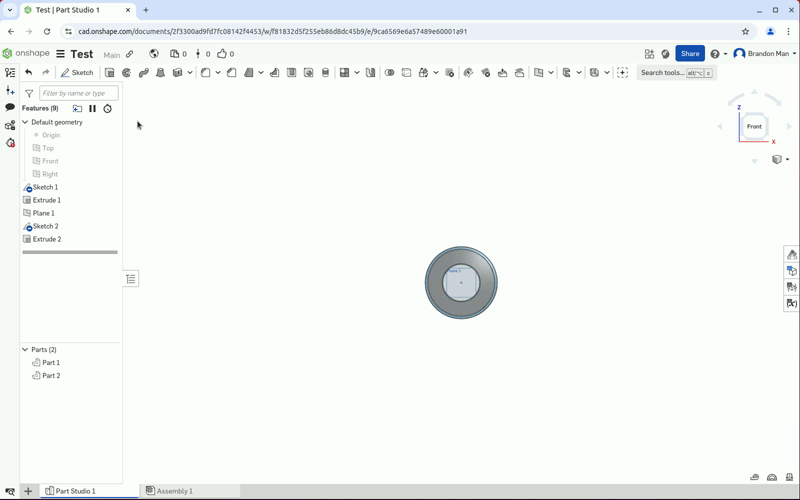
key(shift+7)
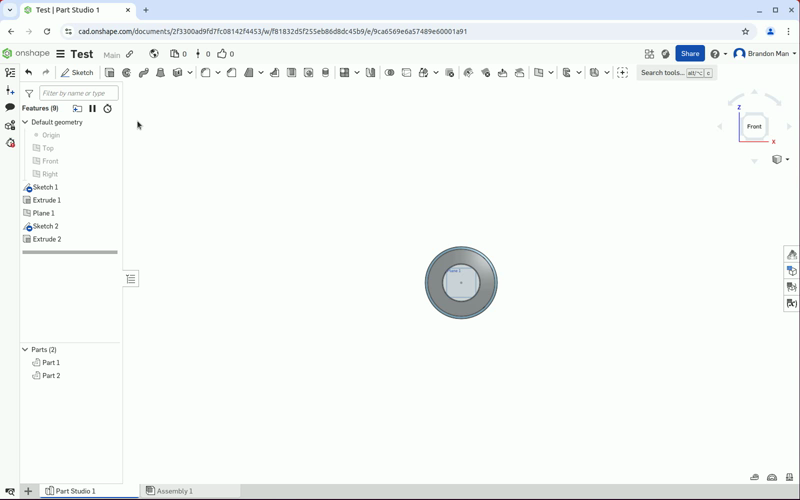
key(left, 2)
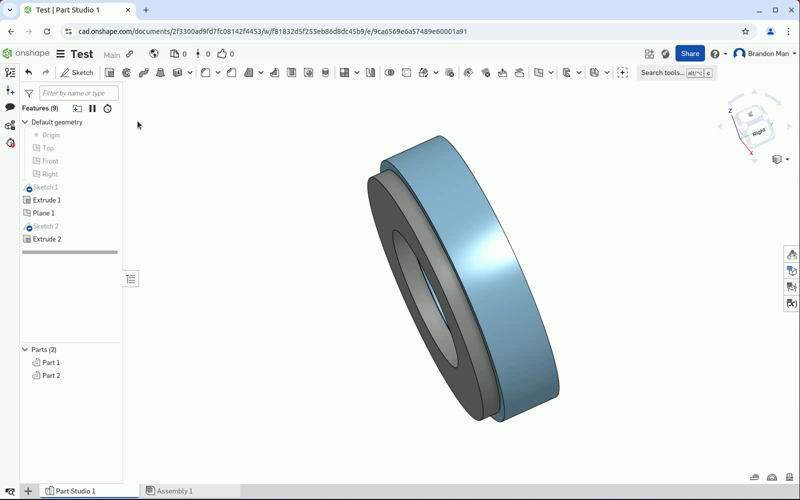
key(down, 2)
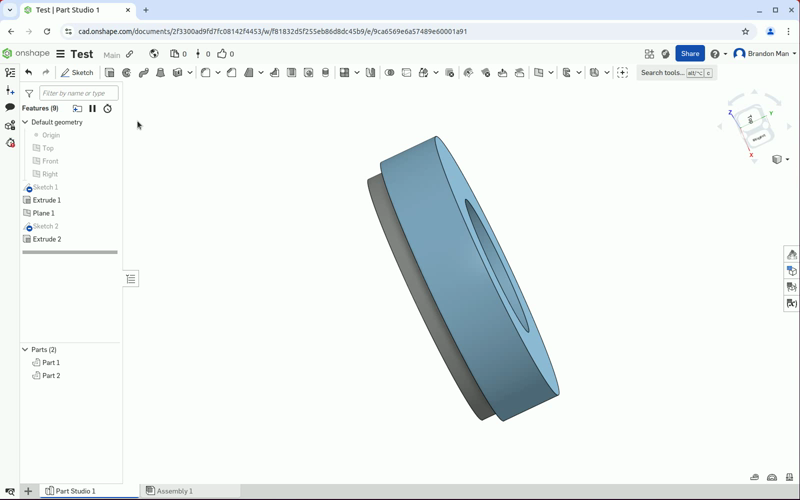
key(up, 2)
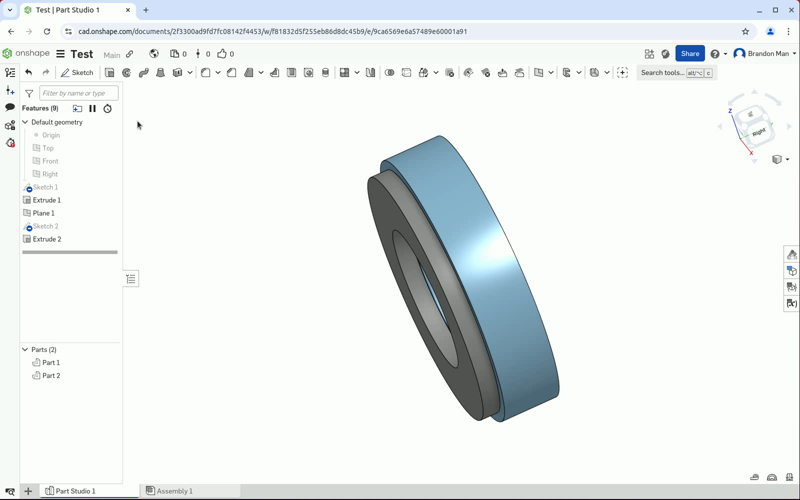
key(right, 2)
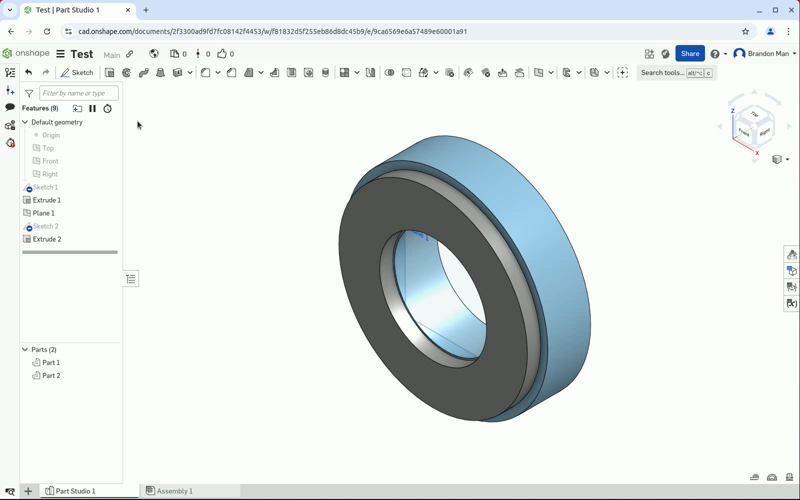
mouse_move(73, 189)
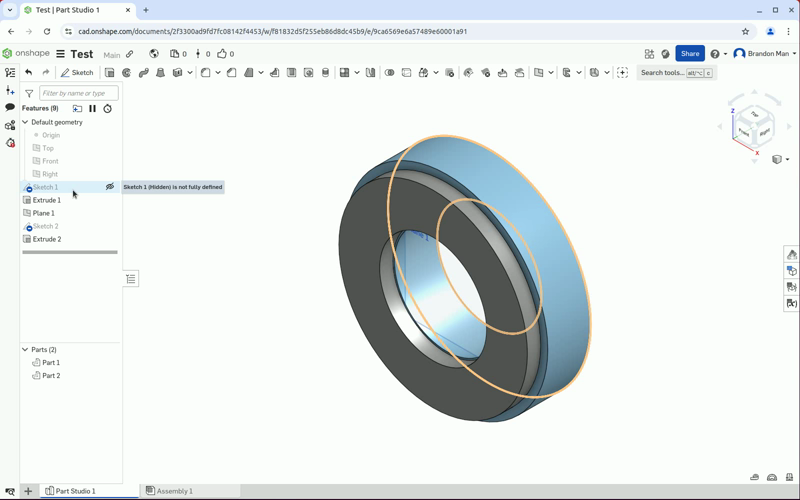
click(73, 189)